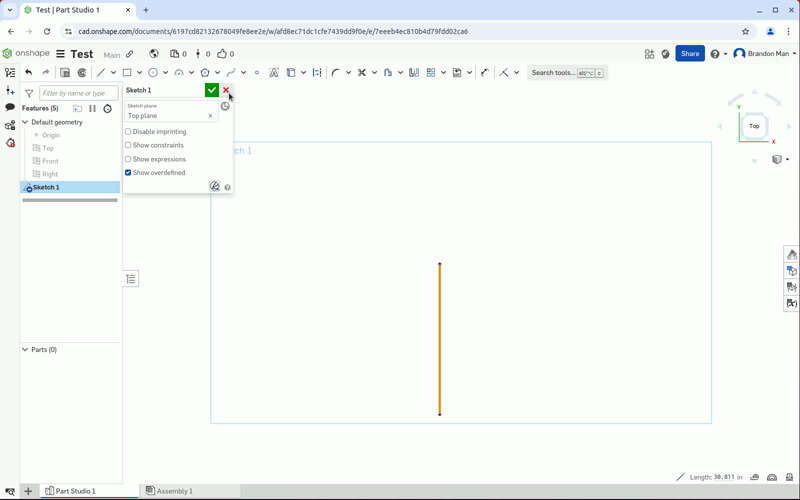
key(shift+h)
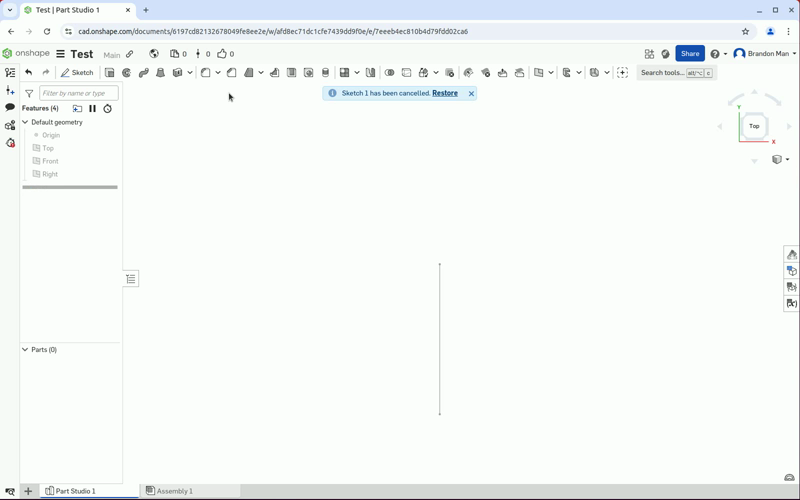
mouse_move(73, 352)
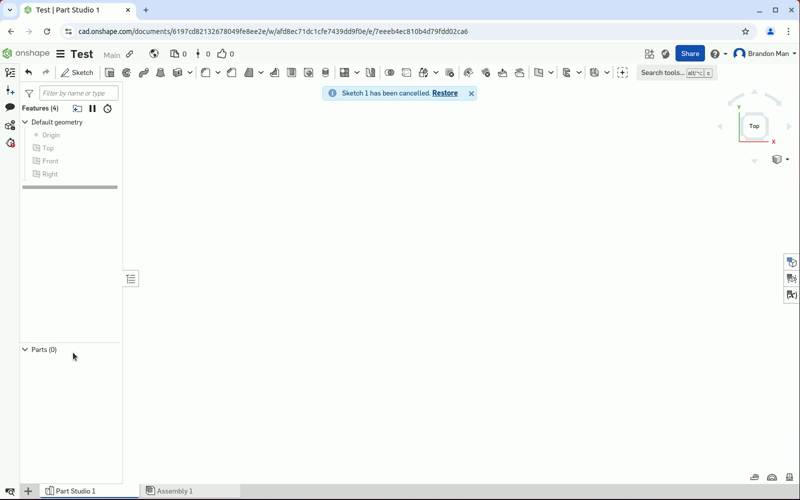
key(y)
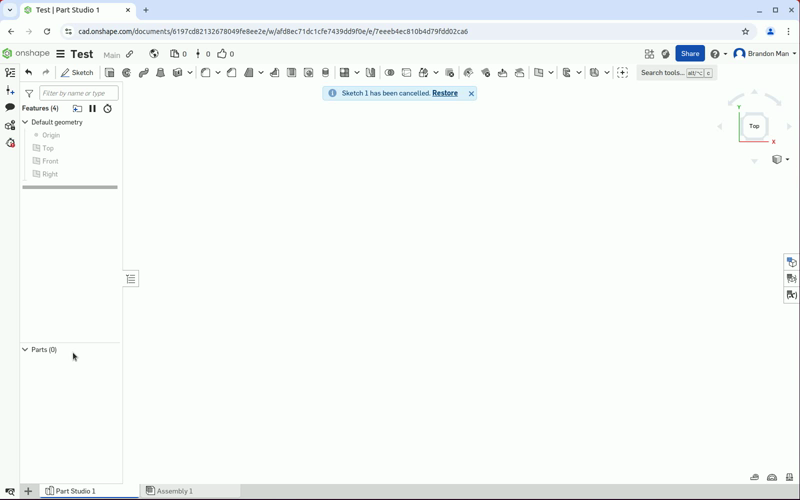
key(shift+p)
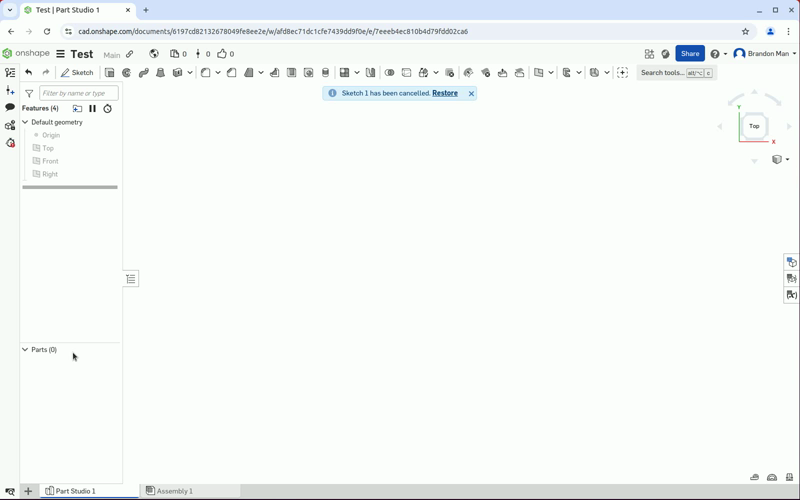
key(space)
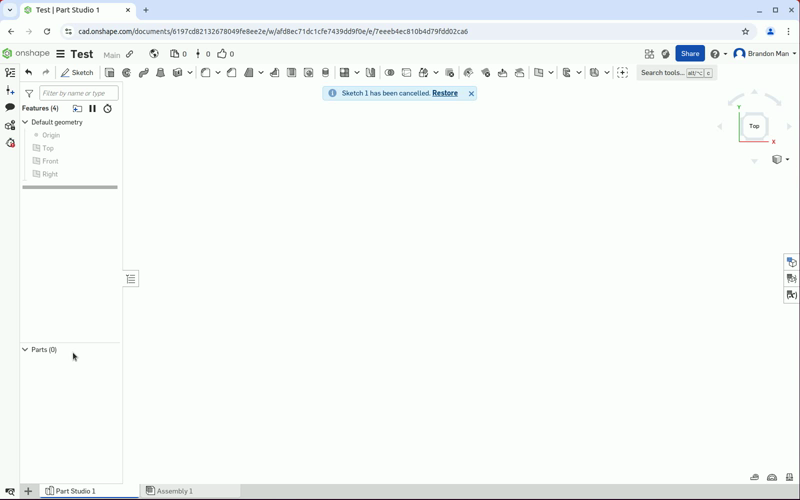
key_down(shift)
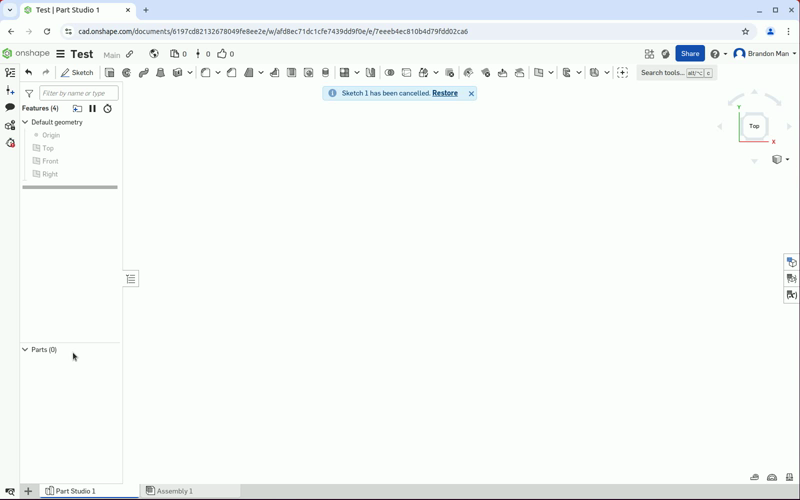
key(up)
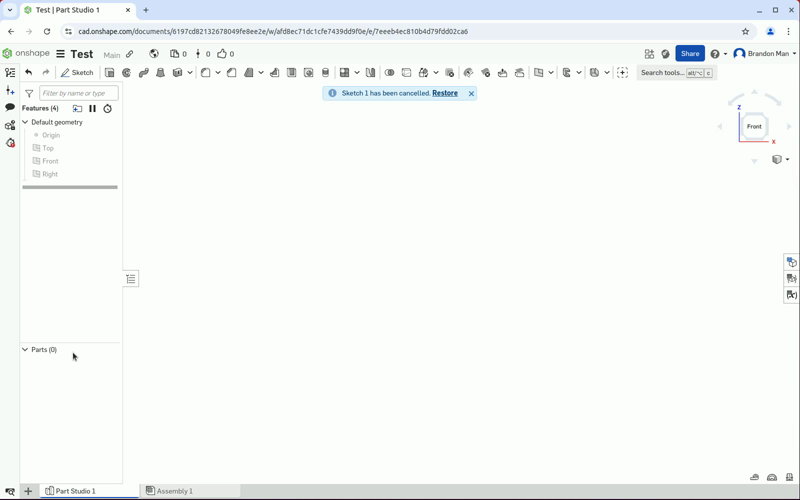
key_up(shift)
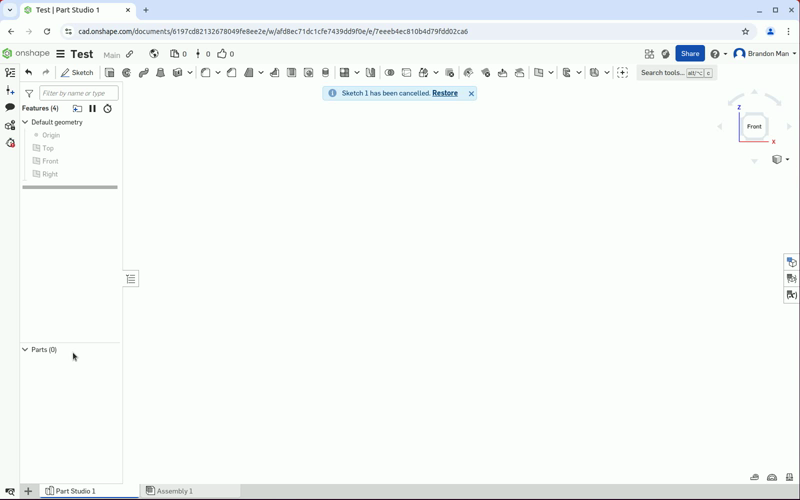
mouse_move(73, 352)
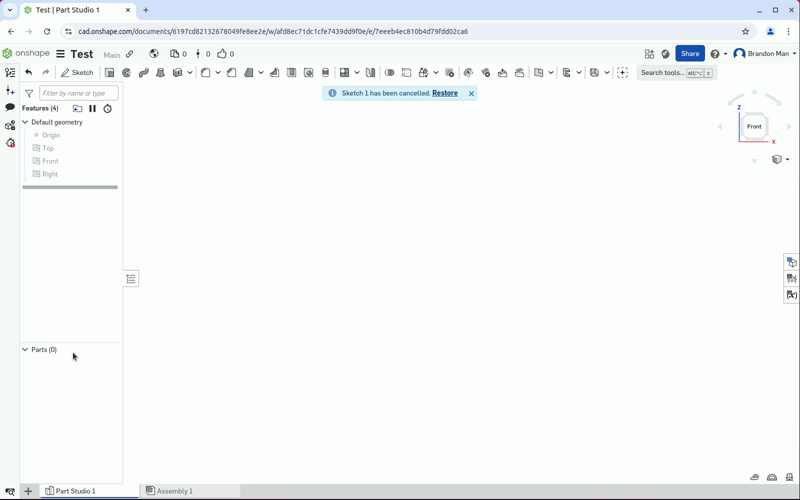
key(shift+y)
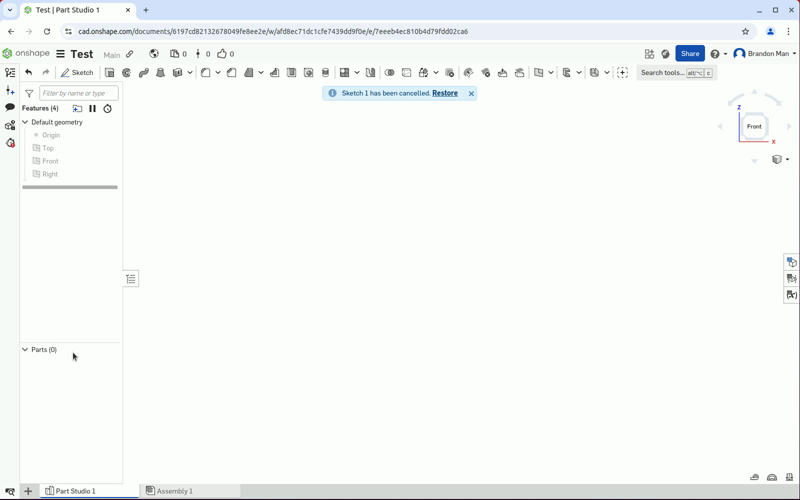
key(shift+s)
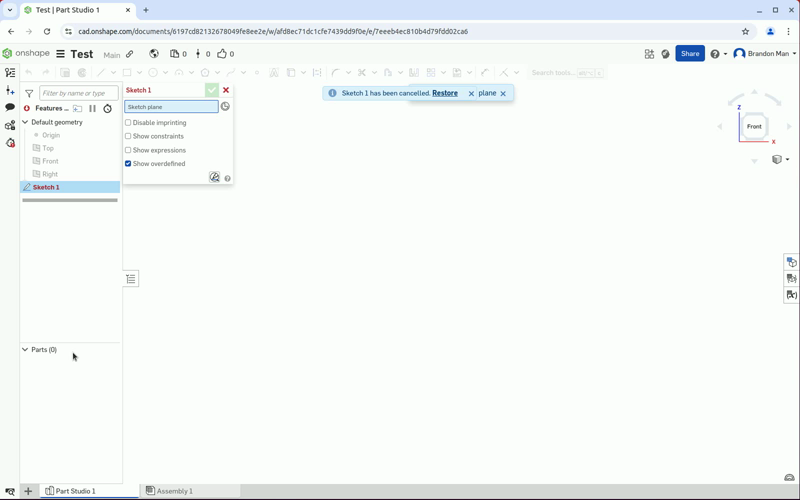
mouse_move(73, 163)
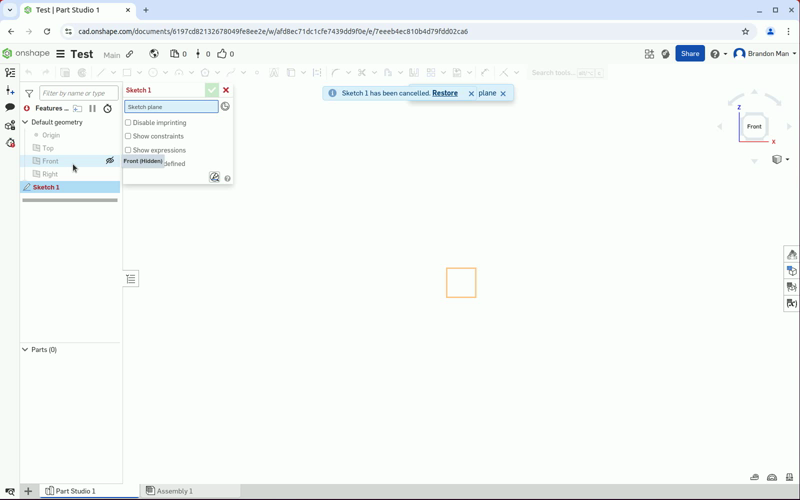
click(73, 163)
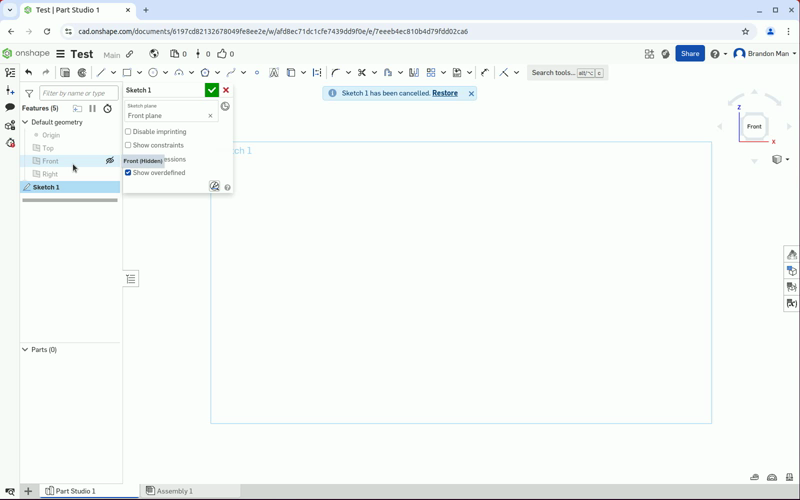
mouse_move(73, 352)
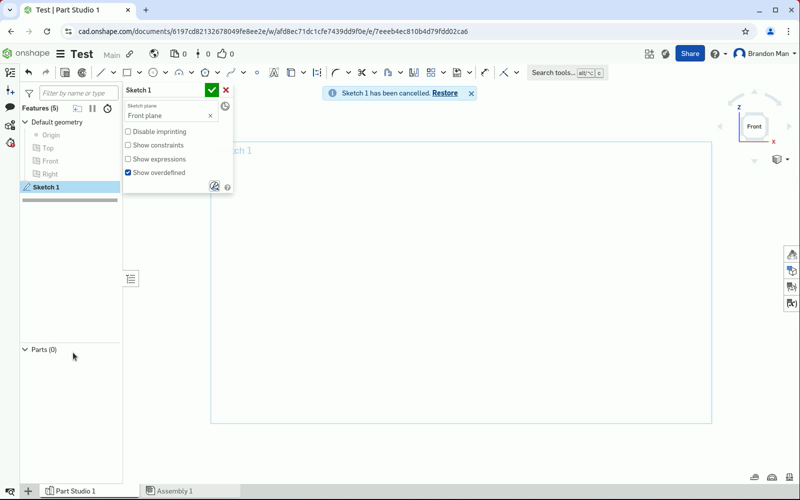
key(y)
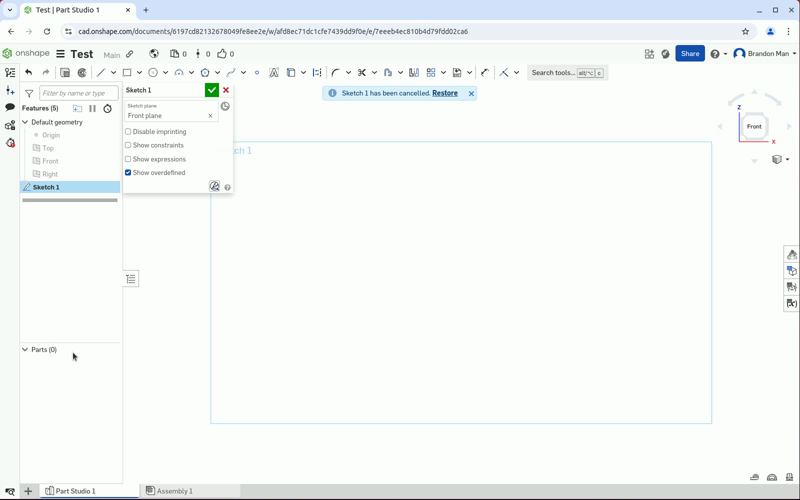
key(c)
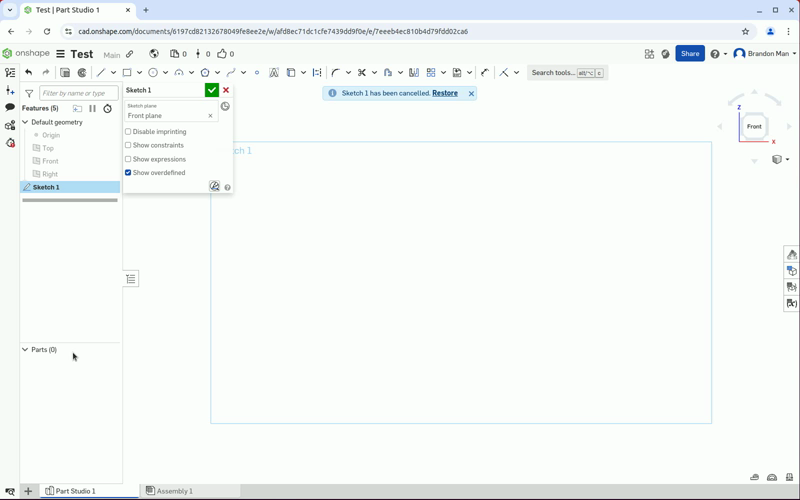
key_down(shift)
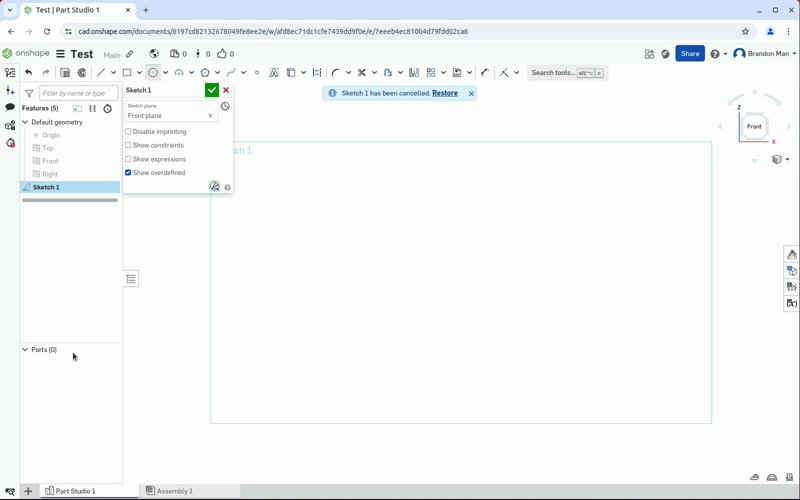
mouse_move(461, 282)
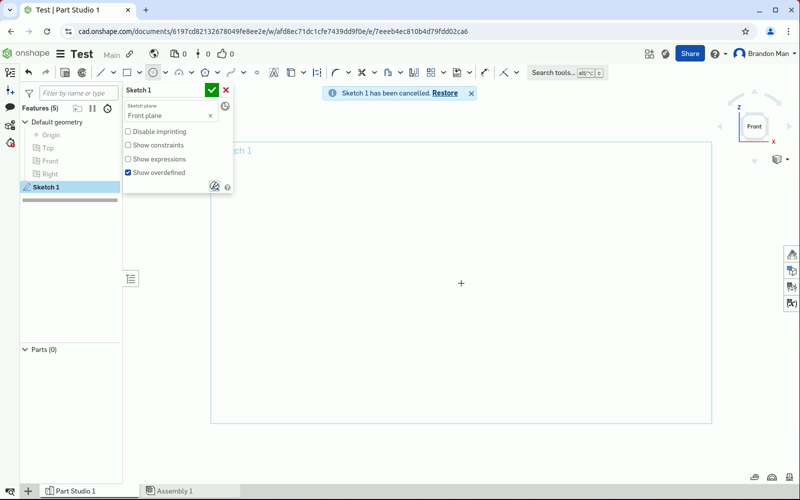
click(461, 282)
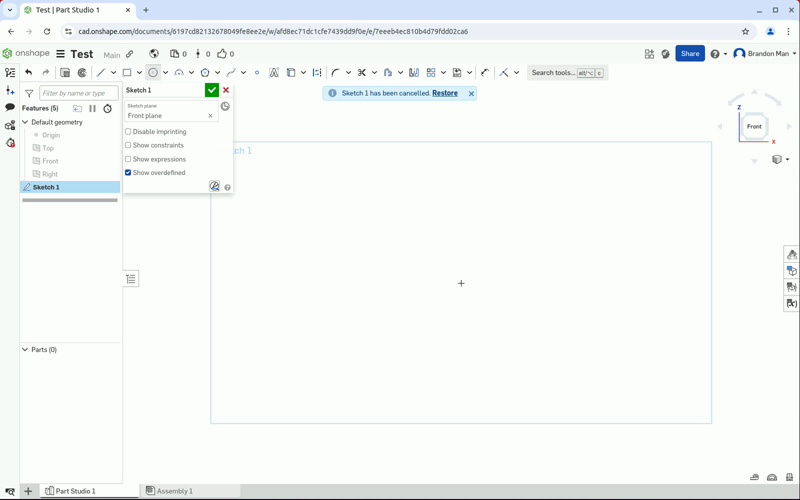
key_up(shift)
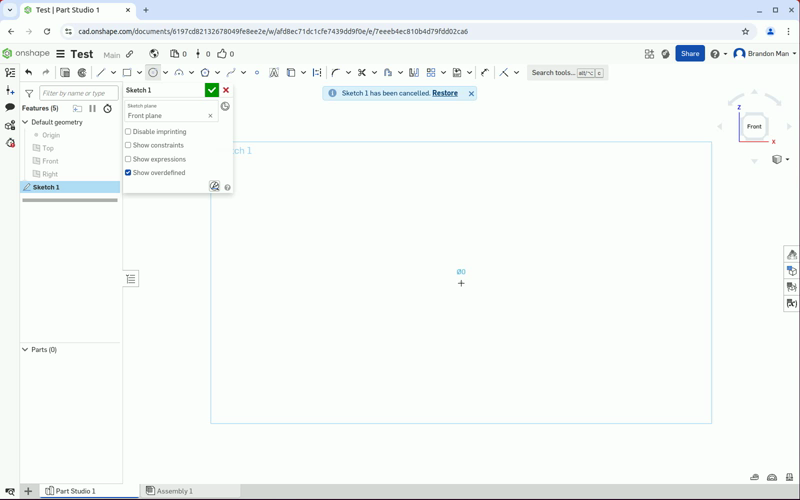
mouse_move(522, 282)
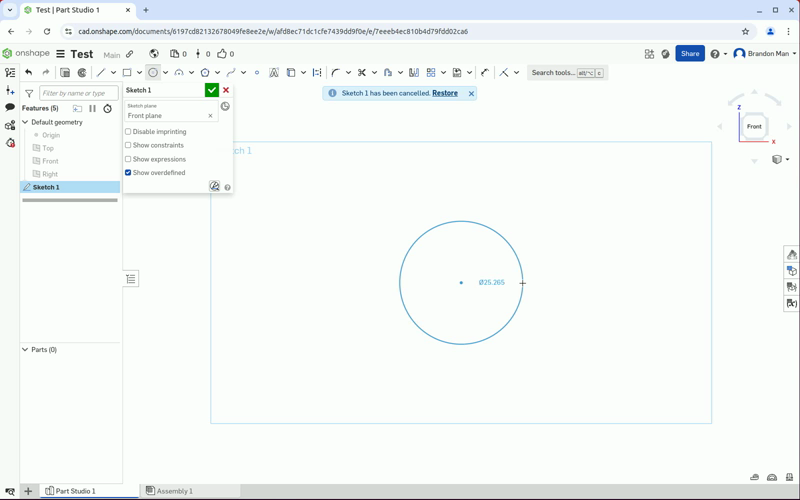
click(522, 282)
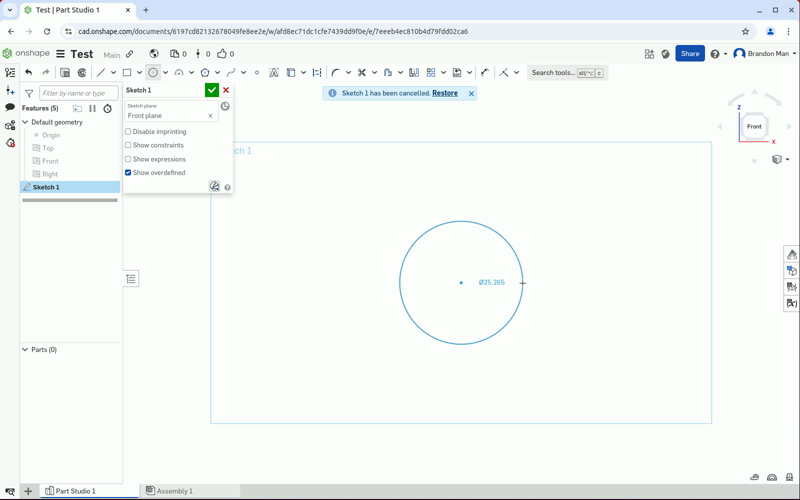
key(esc)
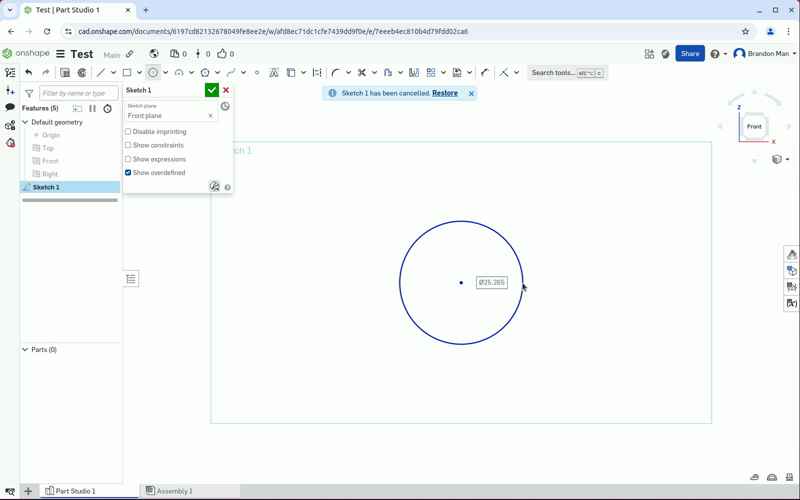
key(c)
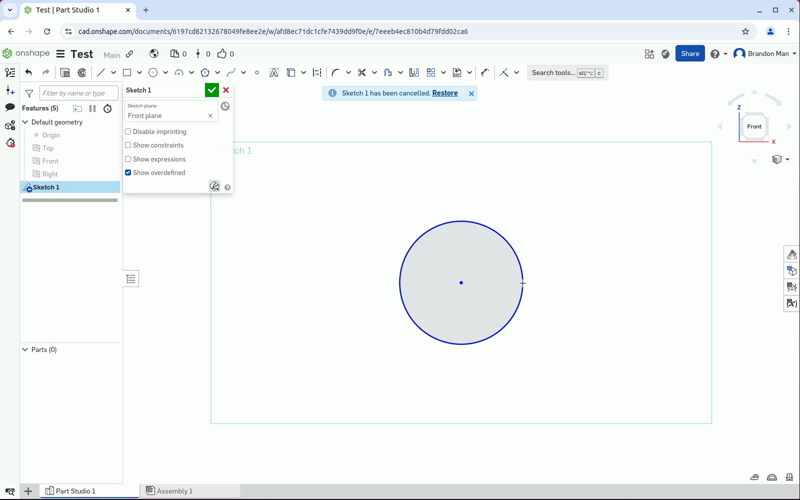
key_down(shift)
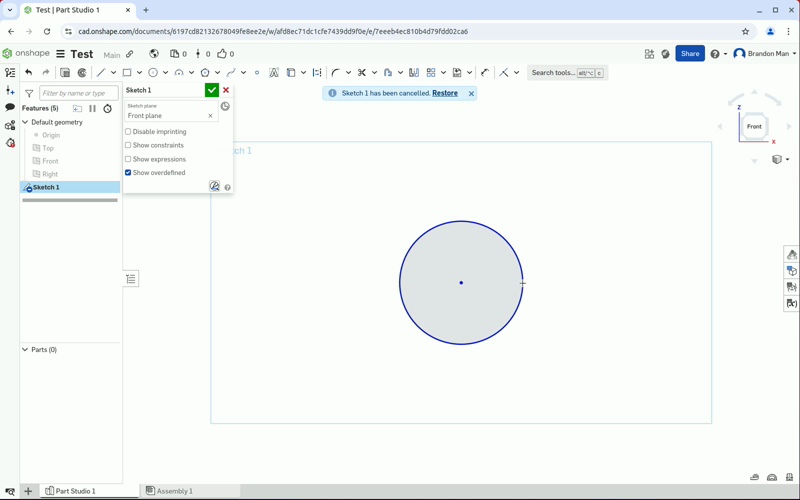
mouse_move(461, 282)
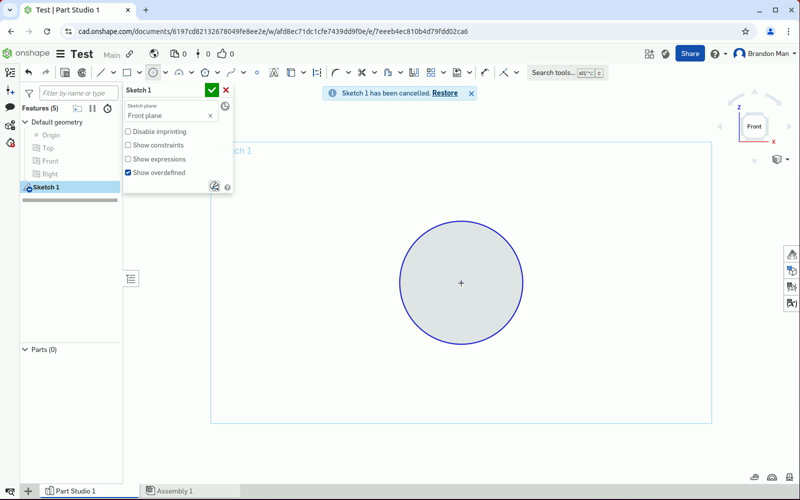
click(461, 282)
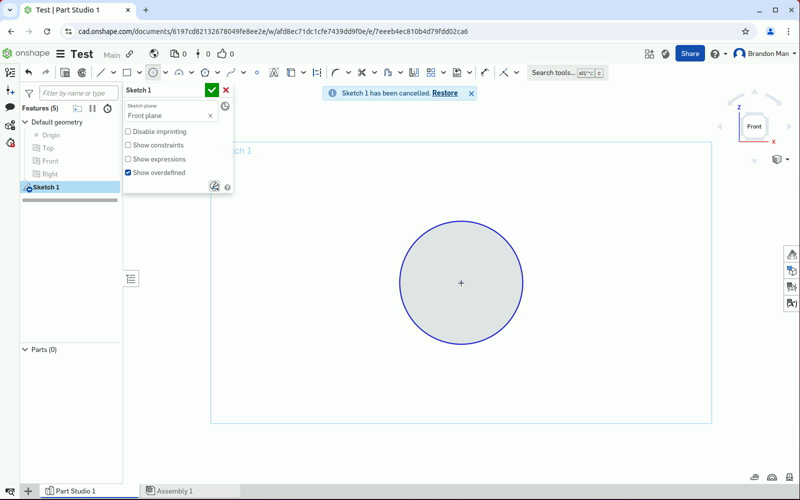
key_up(shift)
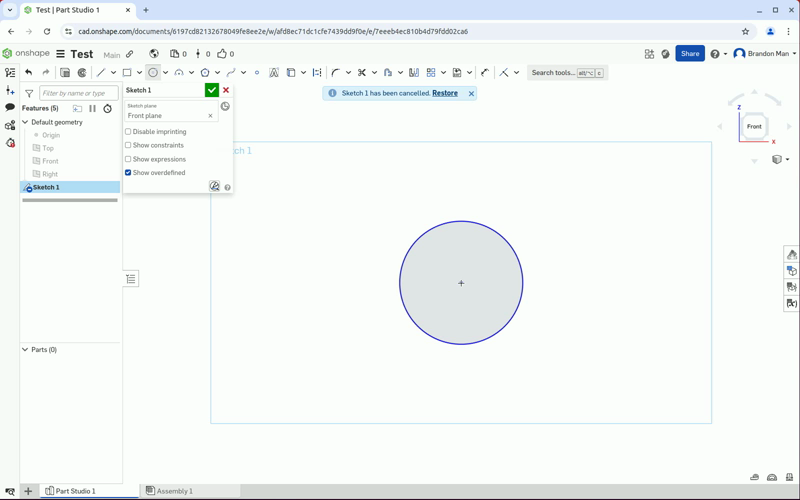
mouse_move(503, 282)
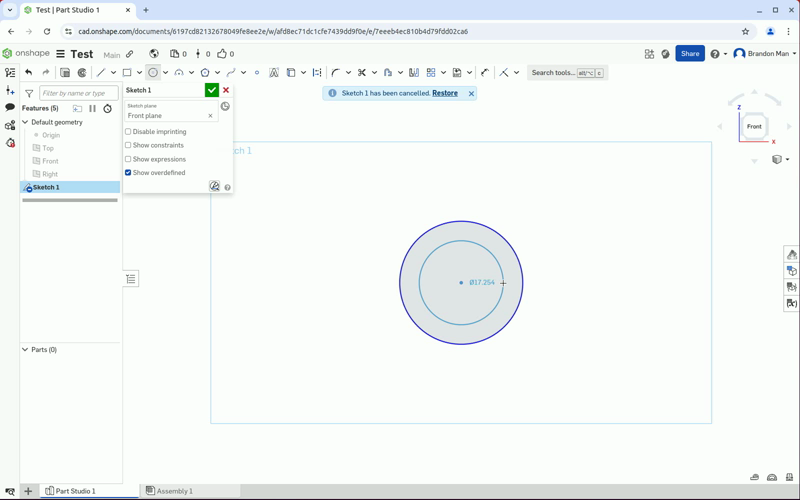
click(503, 282)
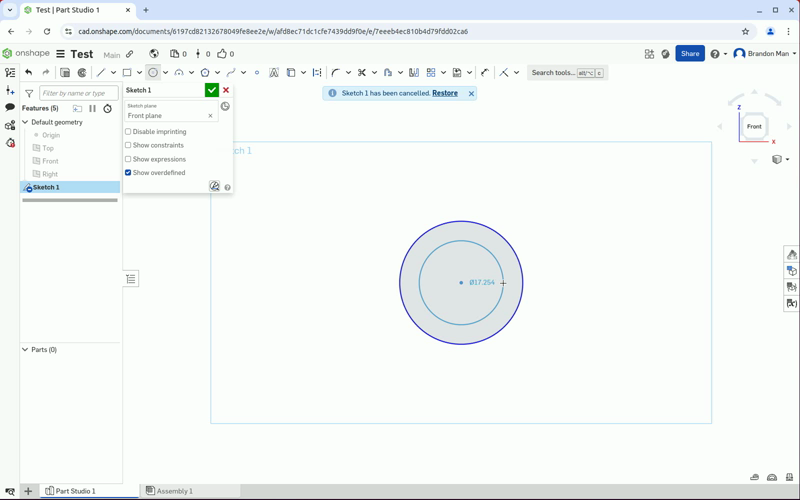
key(esc)
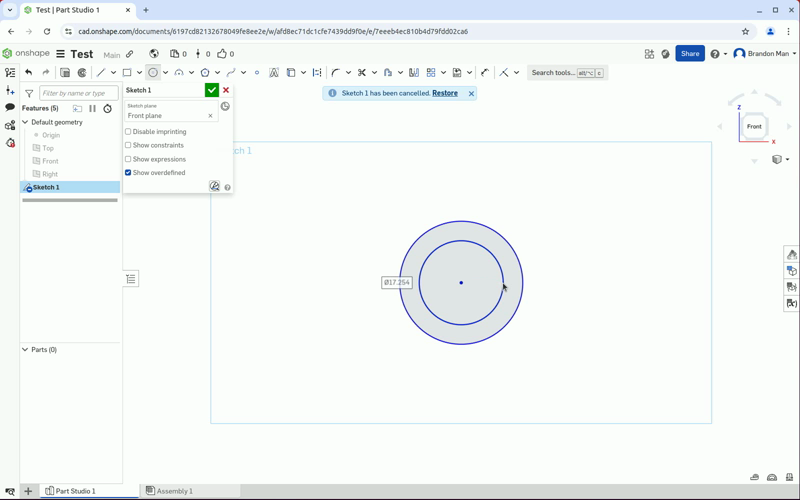
mouse_move(412, 264)
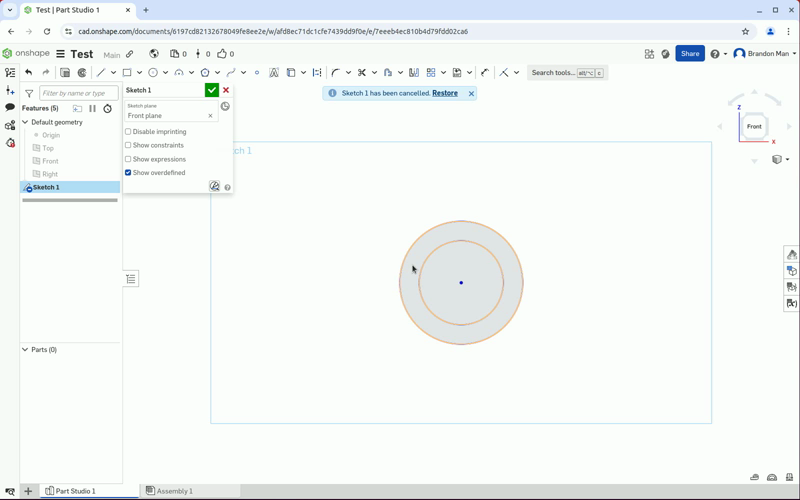
click(412, 264)
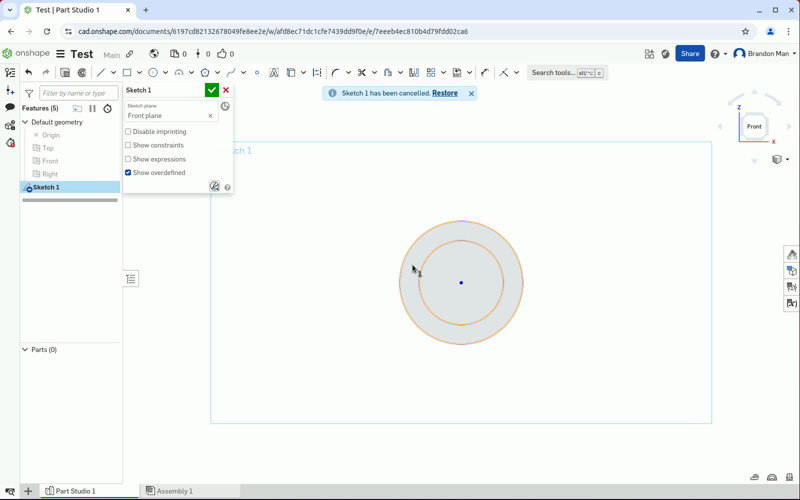
mouse_move(73, 352)
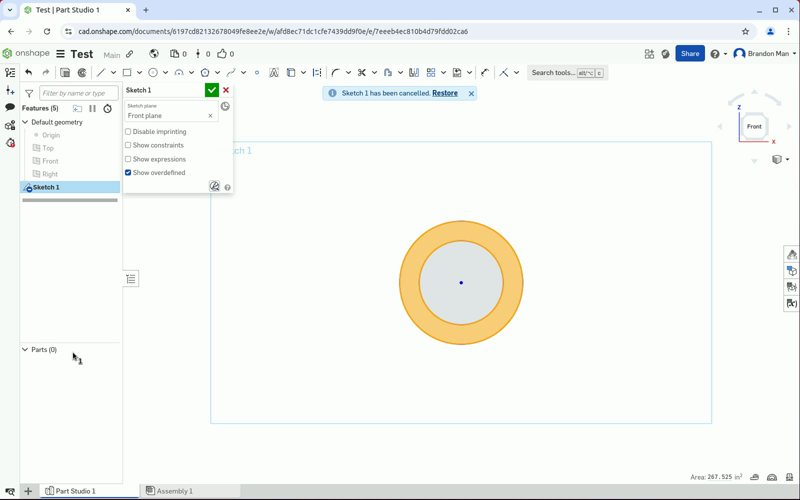
key(shift+y)
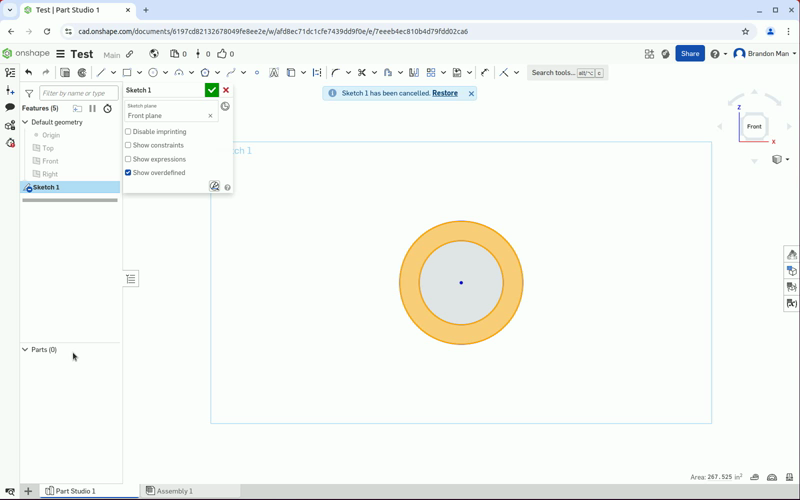
key(shift+e)
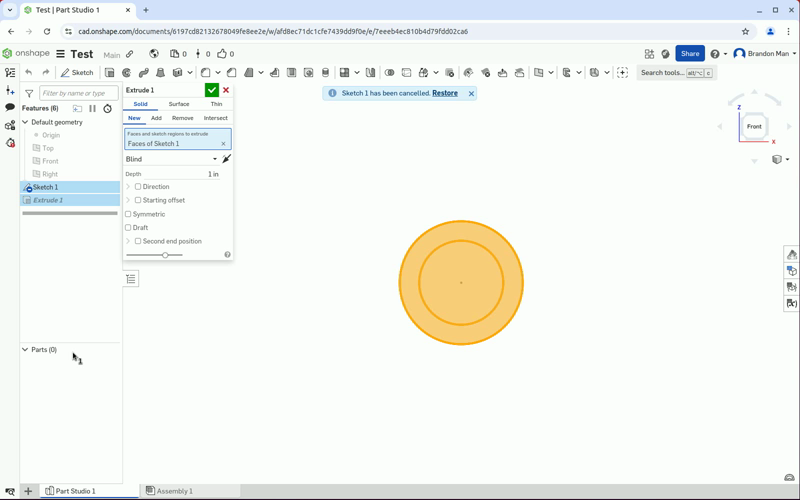
mouse_move(143, 106)
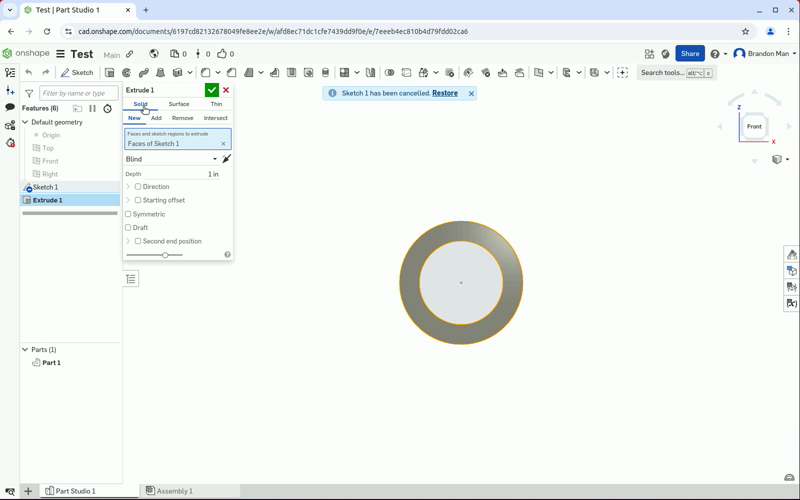
click(143, 106)
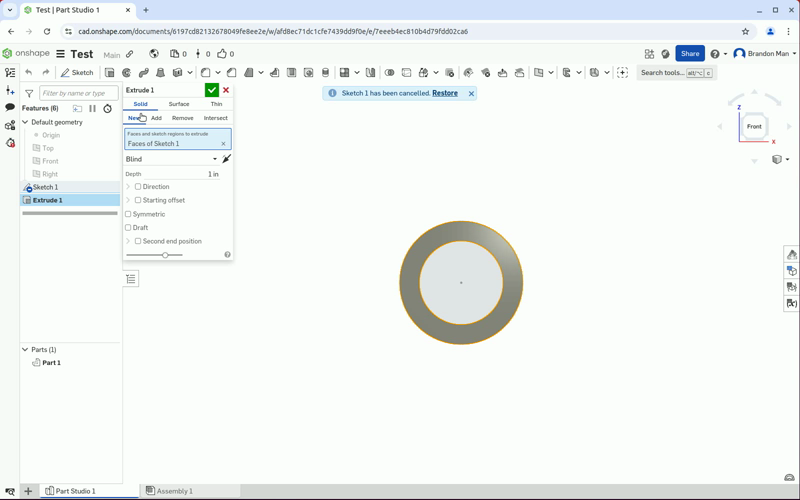
mouse_move(137, 120)
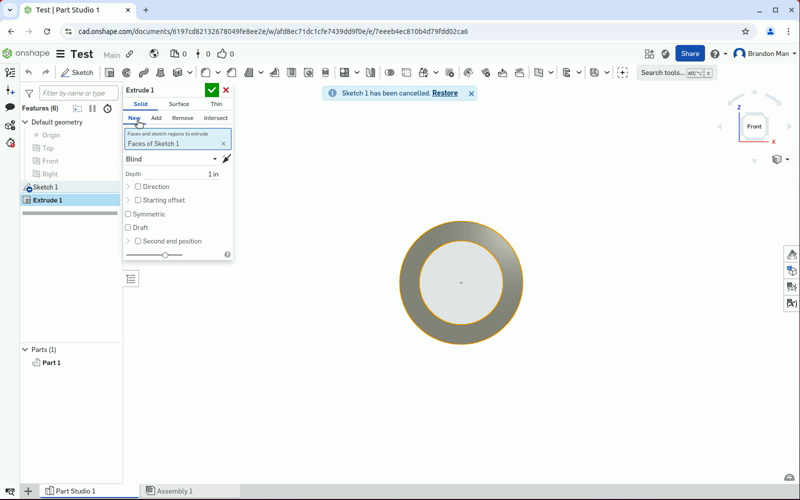
click(137, 120)
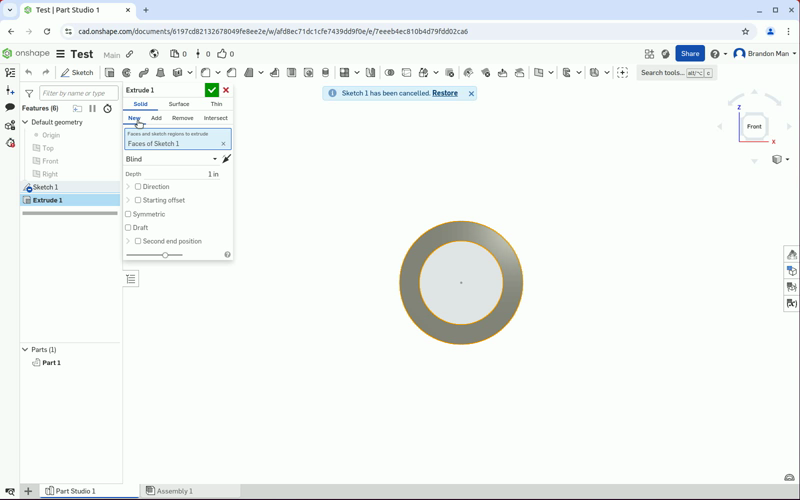
key(tab, 4)
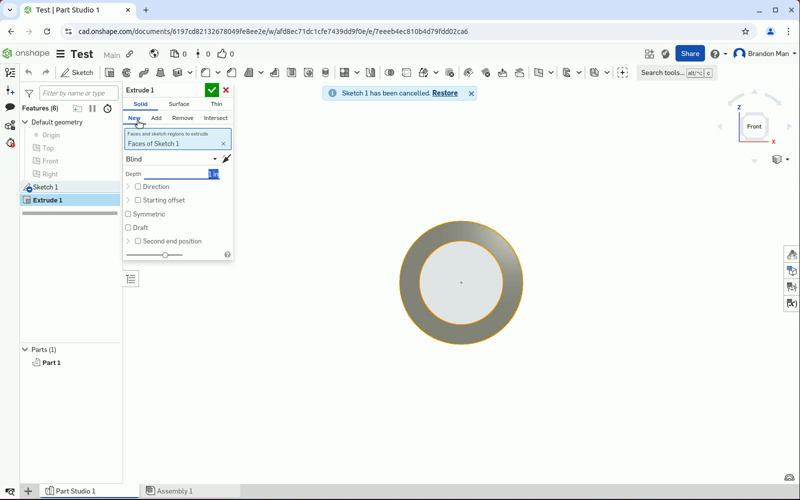
text(17.331)
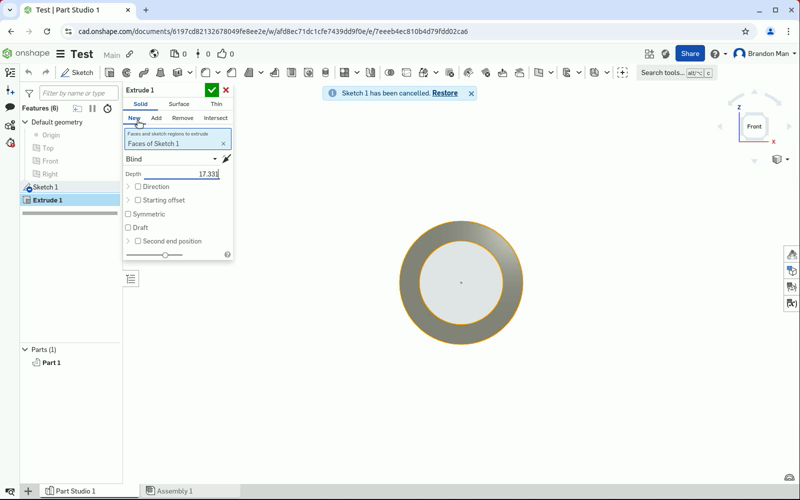
key(tab, 3)
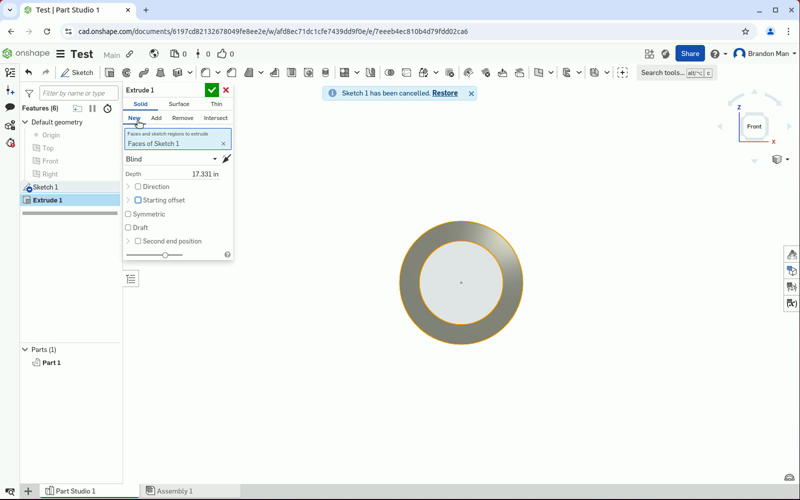
key(tab, 2)
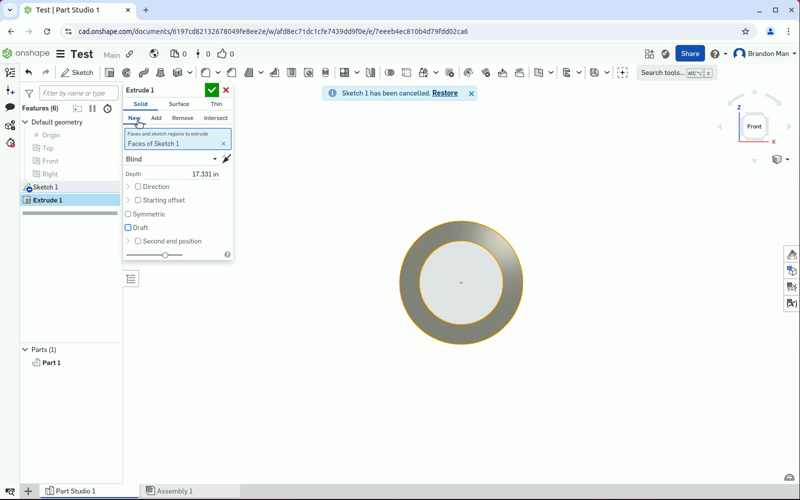
key(space)
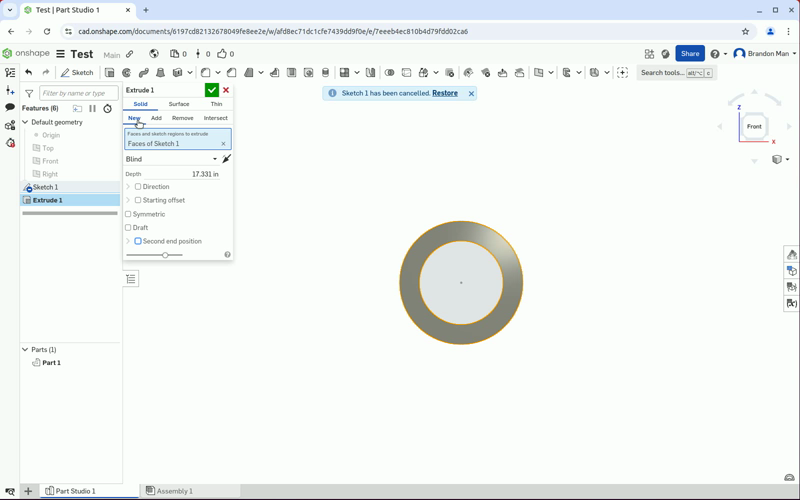
key(tab, 3)
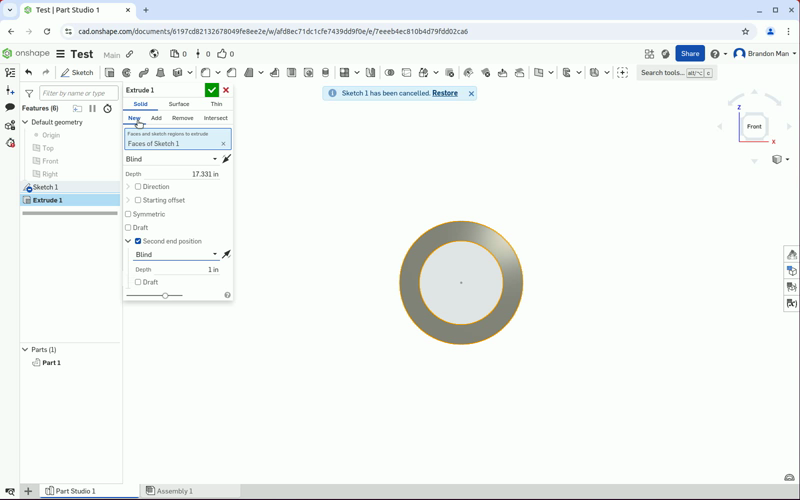
text(-5.777)
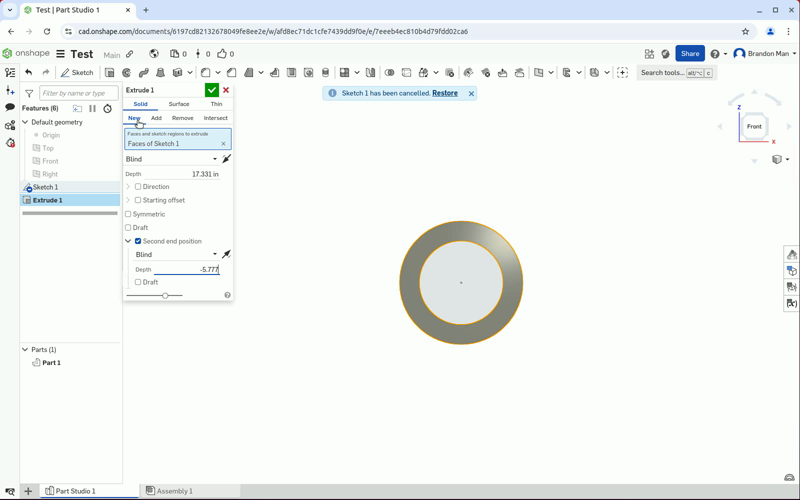
key(enter)
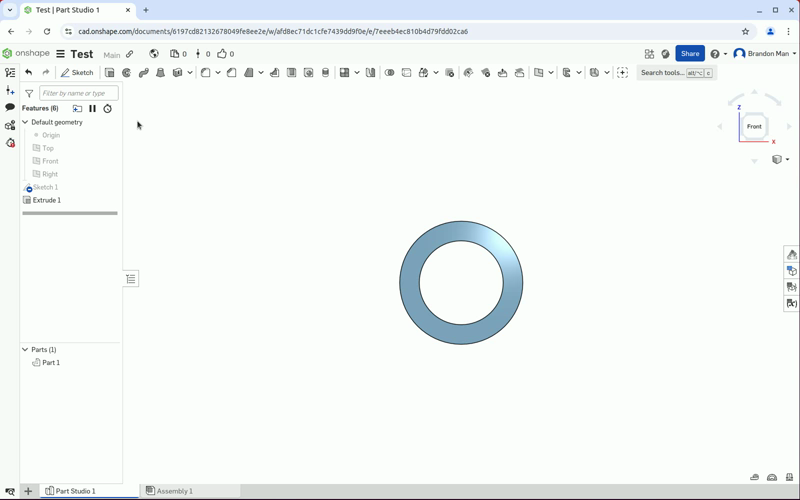
key(shift+h)
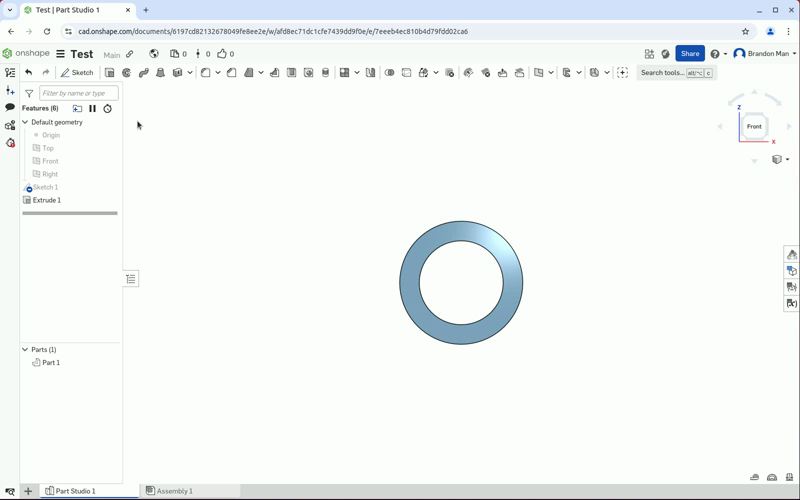
key(shift+h)
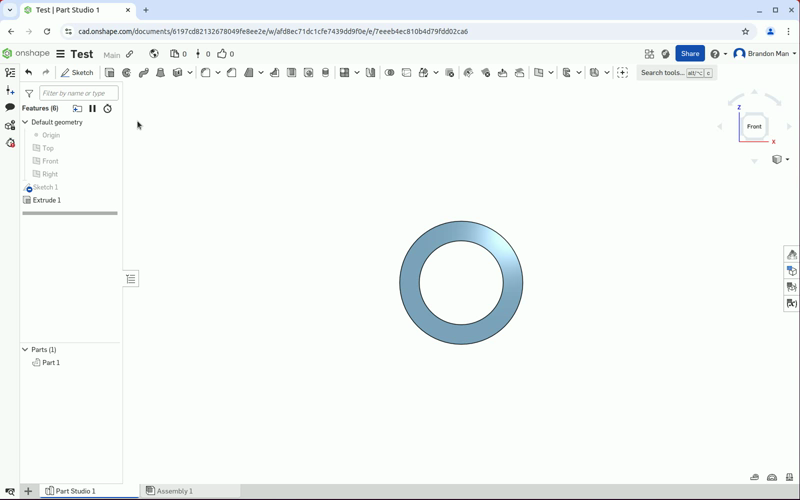
mouse_move(73, 189)
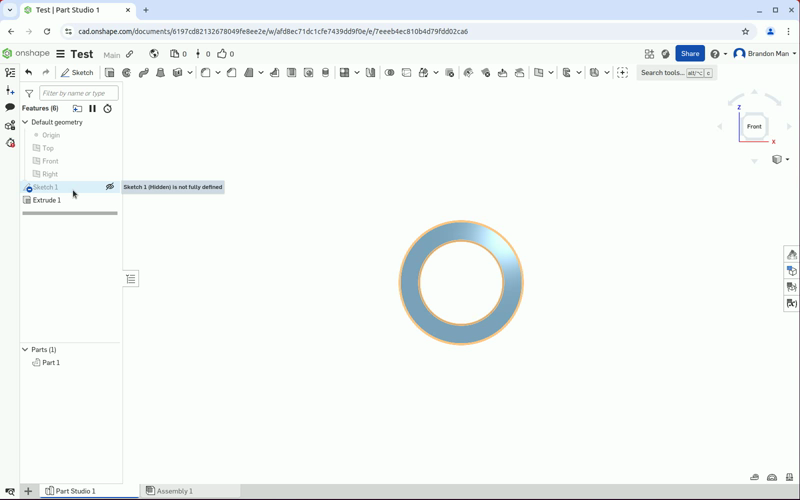
click(73, 189)
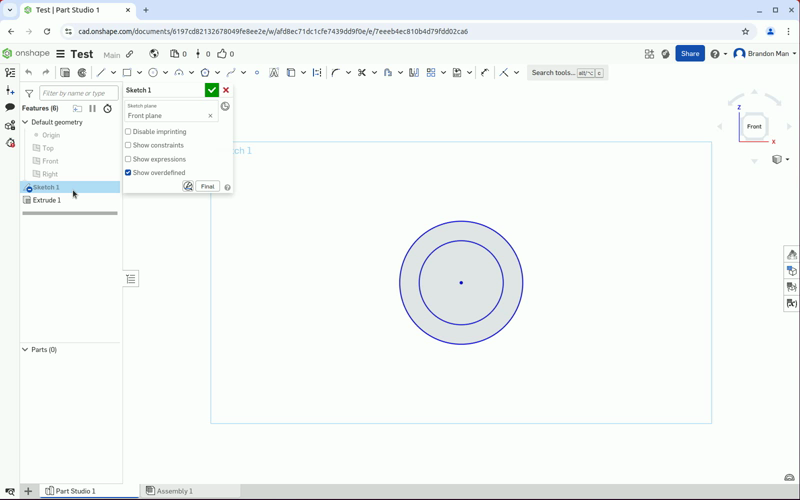
mouse_move(229, 92)
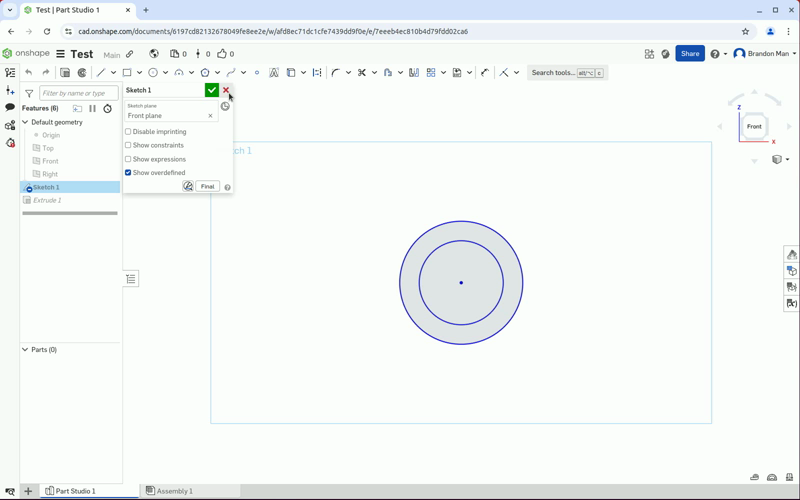
click(229, 92)
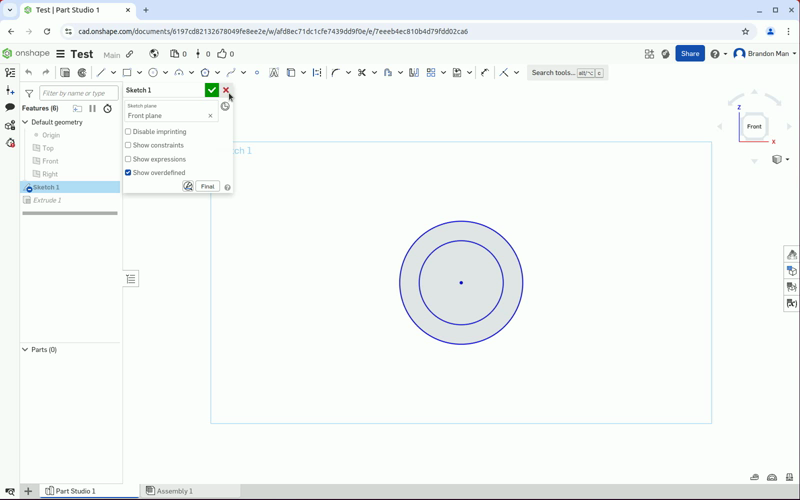
key(shift+s)
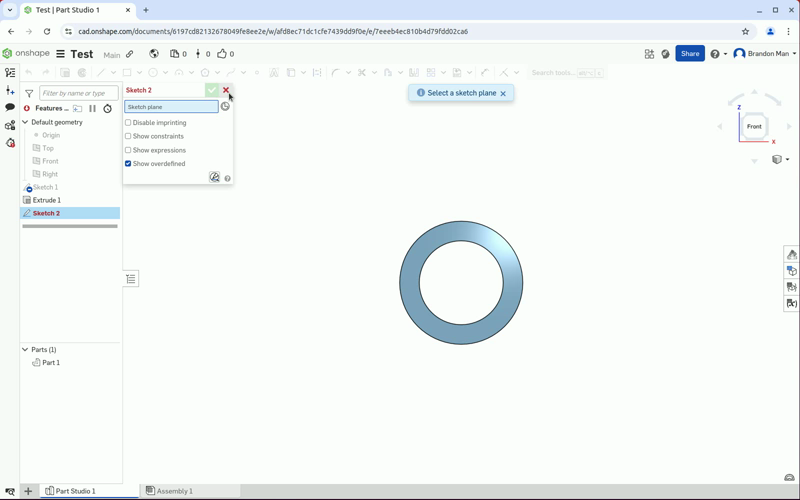
mouse_move(73, 163)
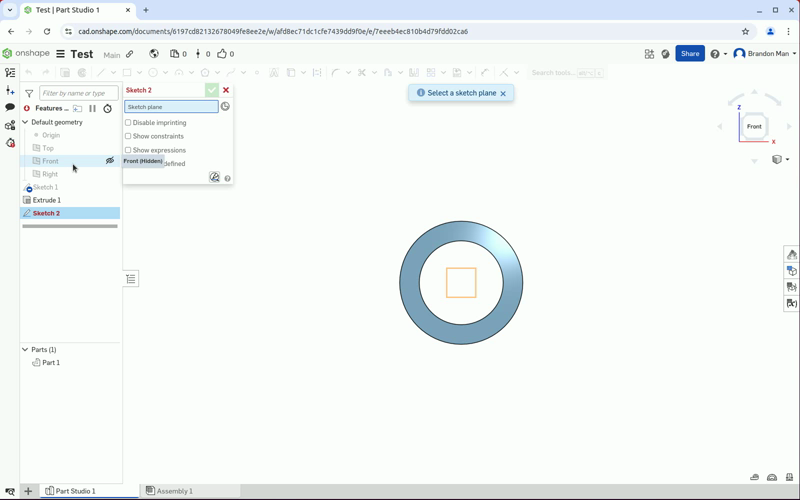
click(73, 163)
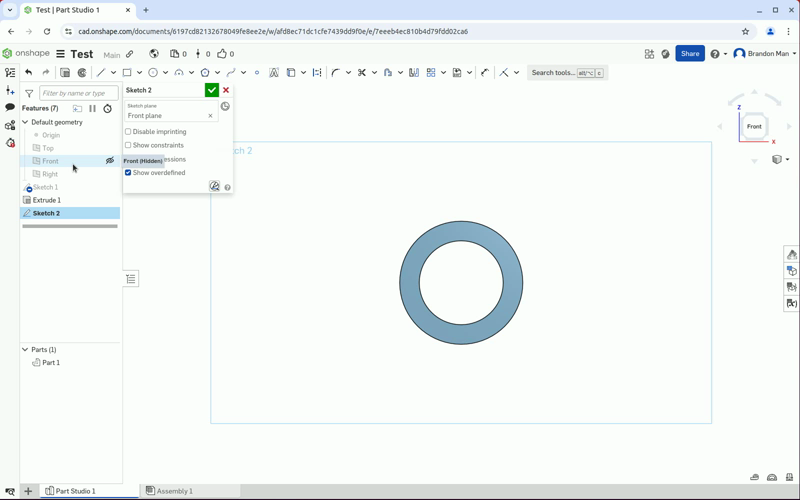
mouse_move(73, 352)
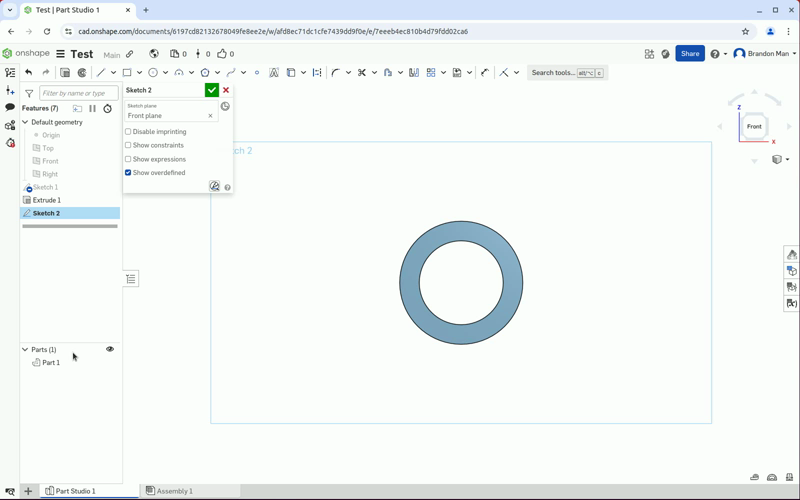
key(y)
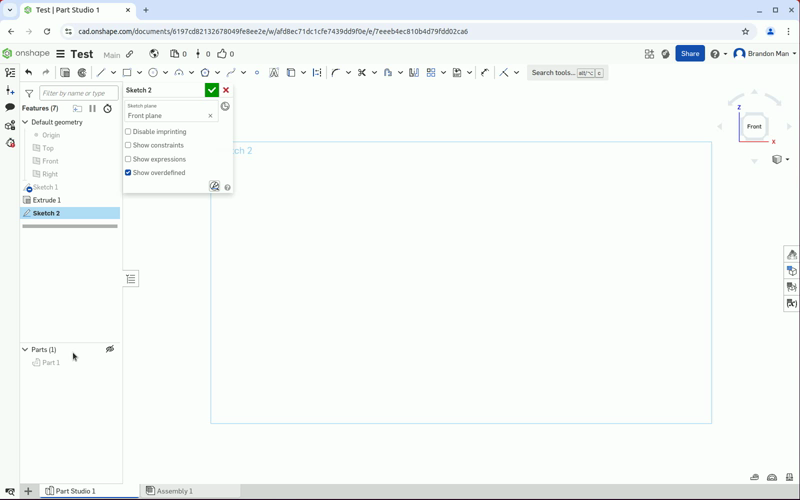
key(c)
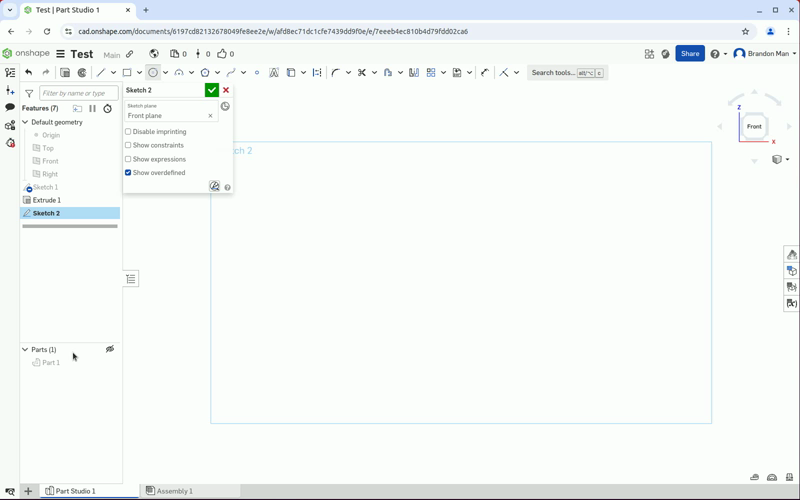
key_down(shift)
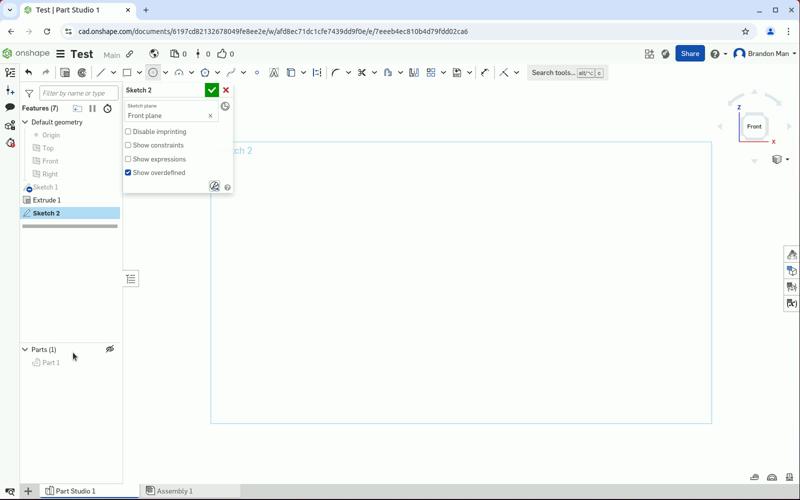
mouse_move(460, 282)
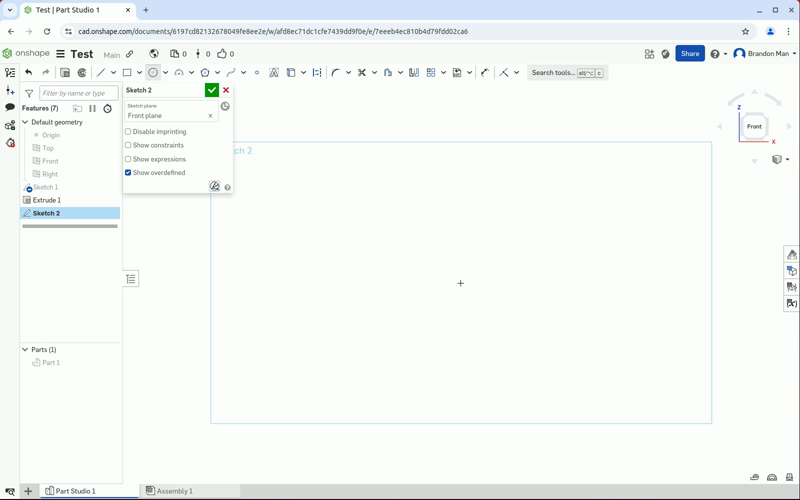
click(460, 282)
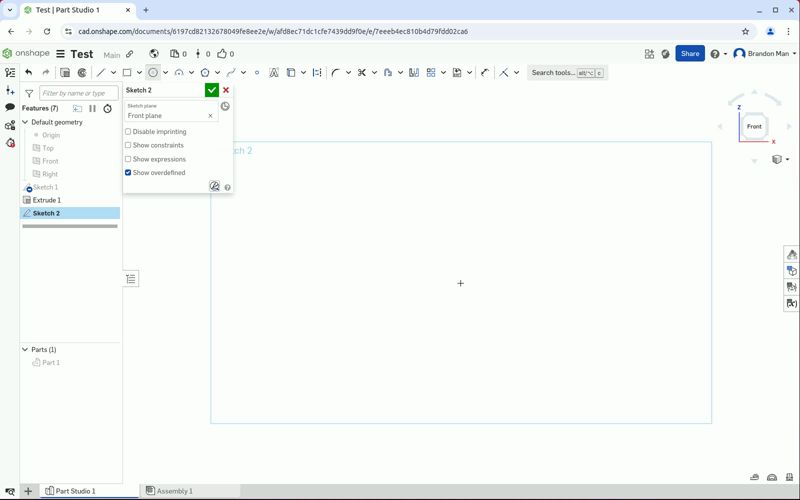
key_up(shift)
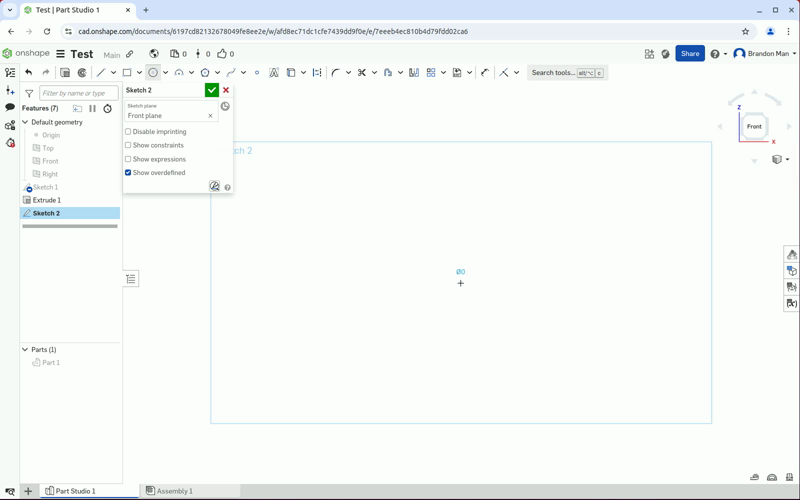
mouse_move(522, 282)
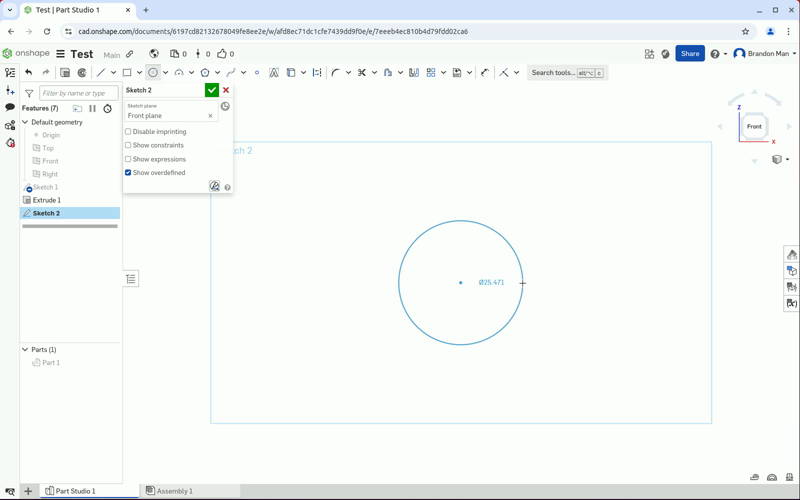
click(522, 282)
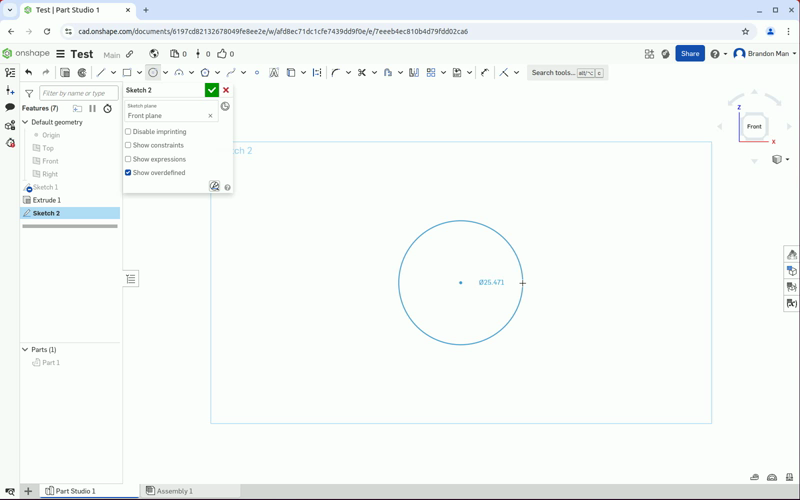
key(esc)
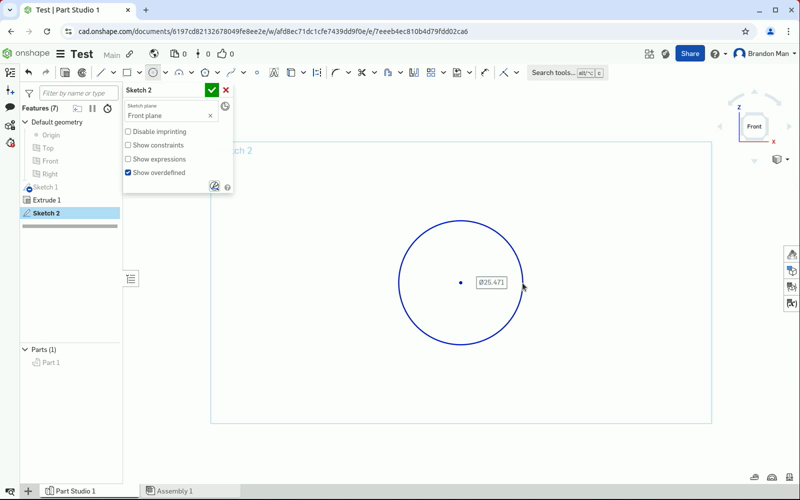
mouse_move(456, 247)
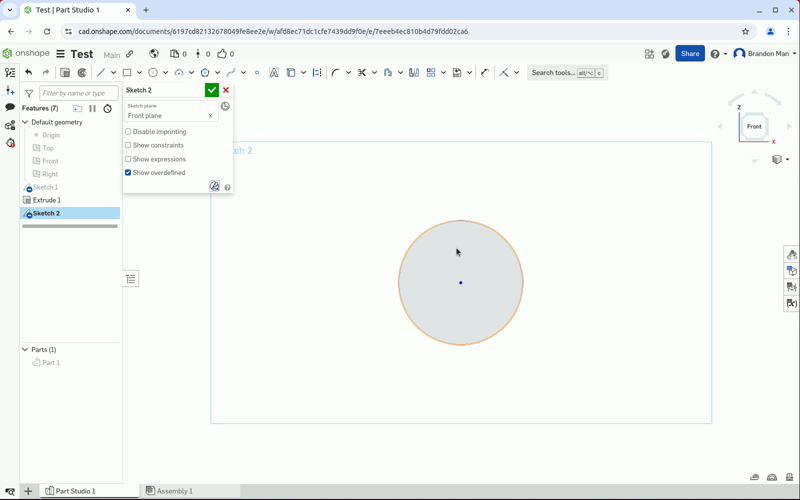
click(456, 247)
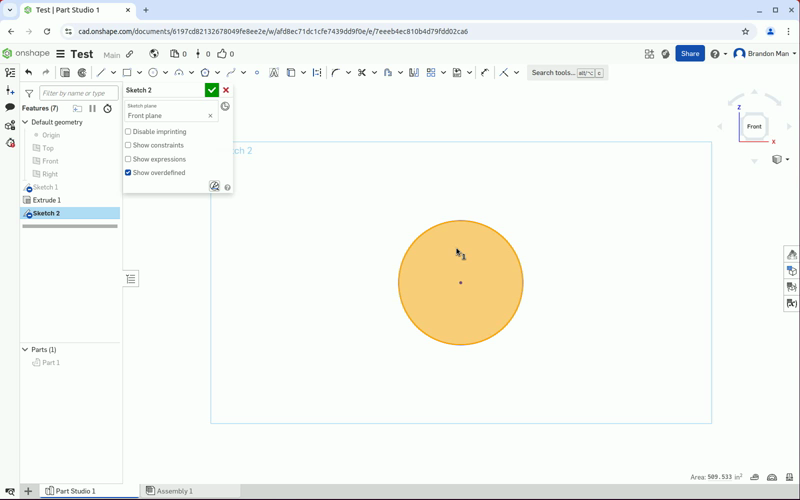
mouse_move(73, 352)
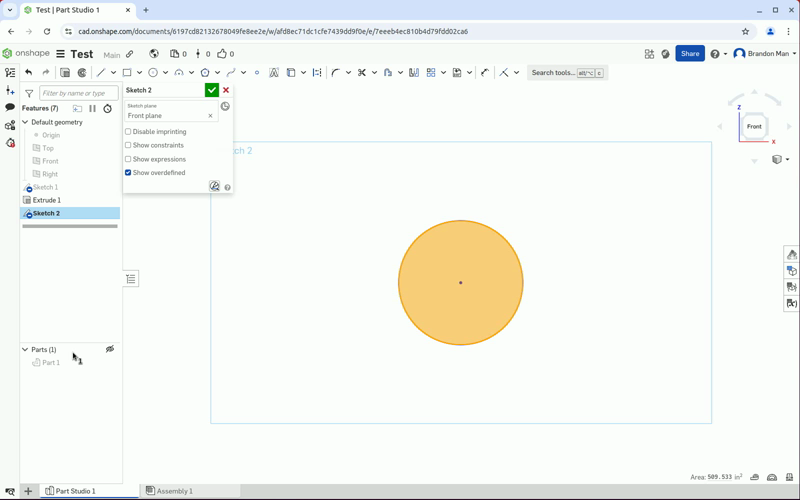
key(shift+y)
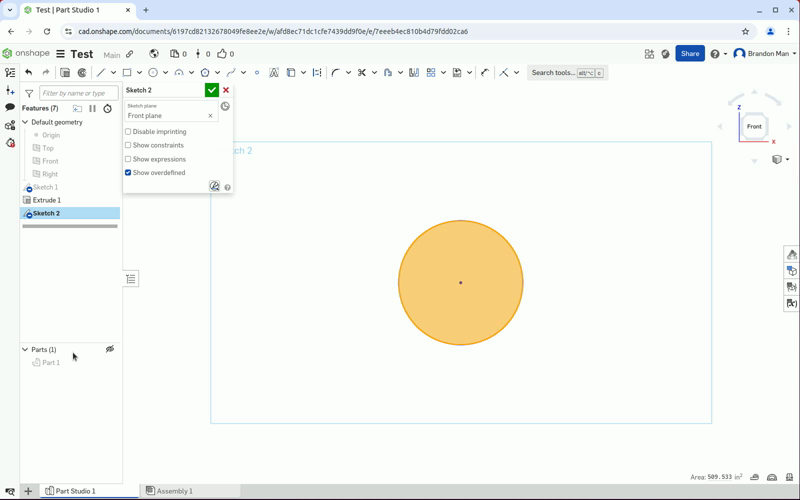
key(shift+e)
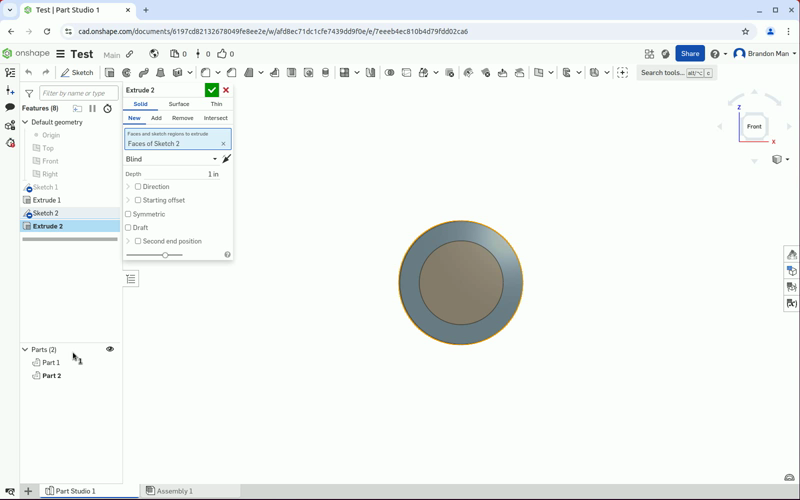
mouse_move(143, 106)
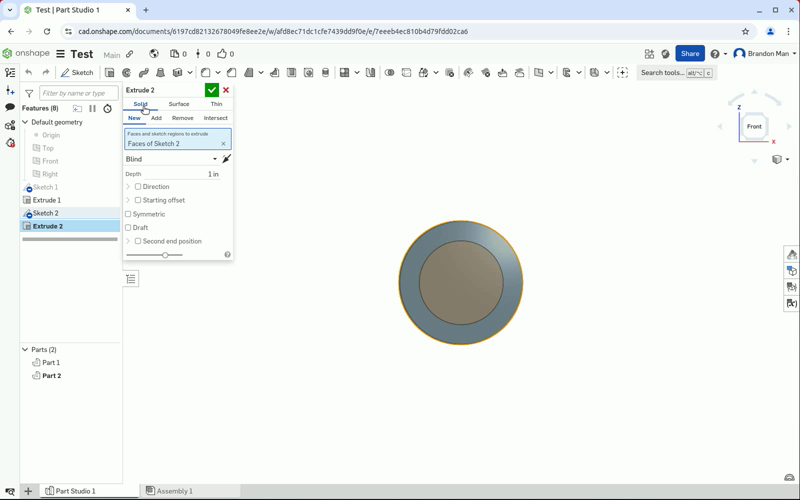
click(143, 106)
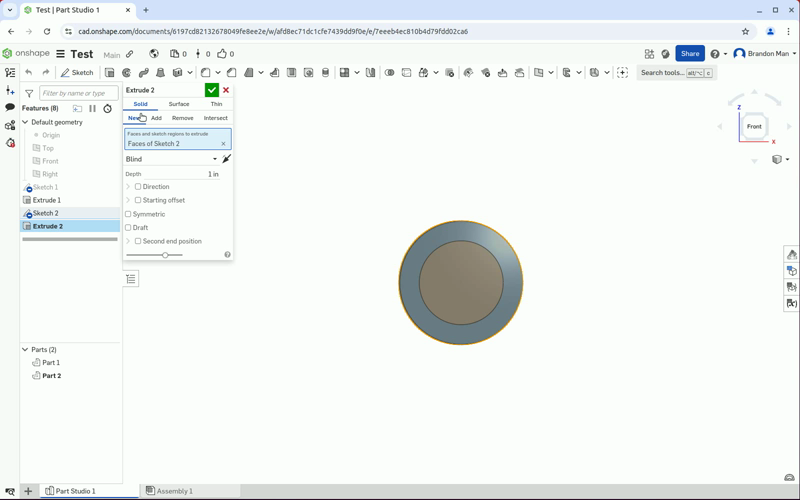
mouse_move(137, 120)
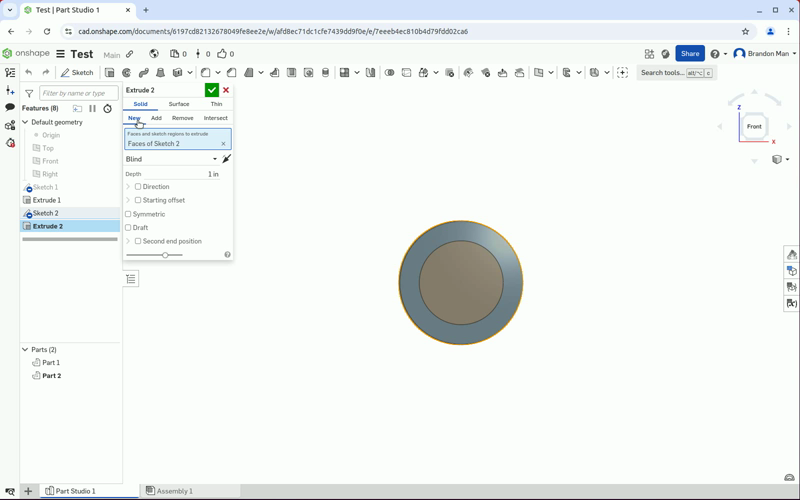
click(137, 120)
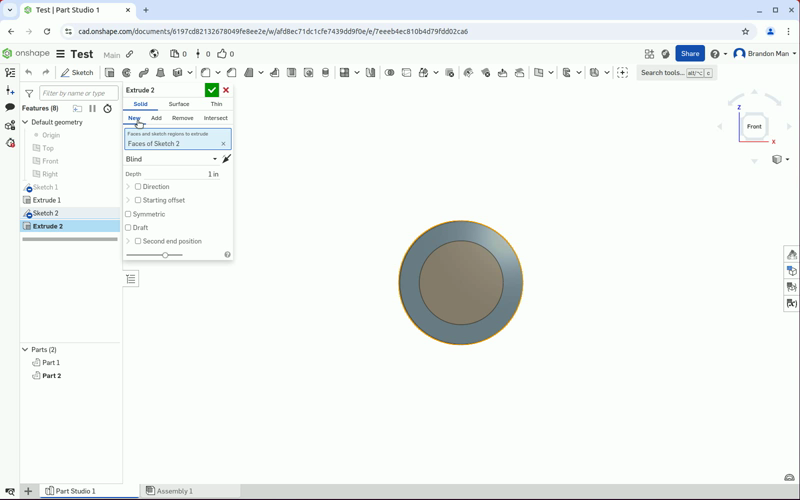
key(tab, 4)
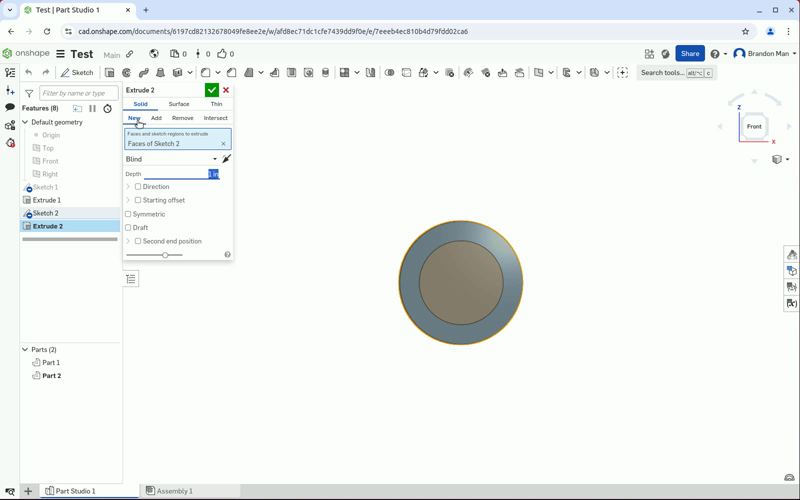
text(23.108)
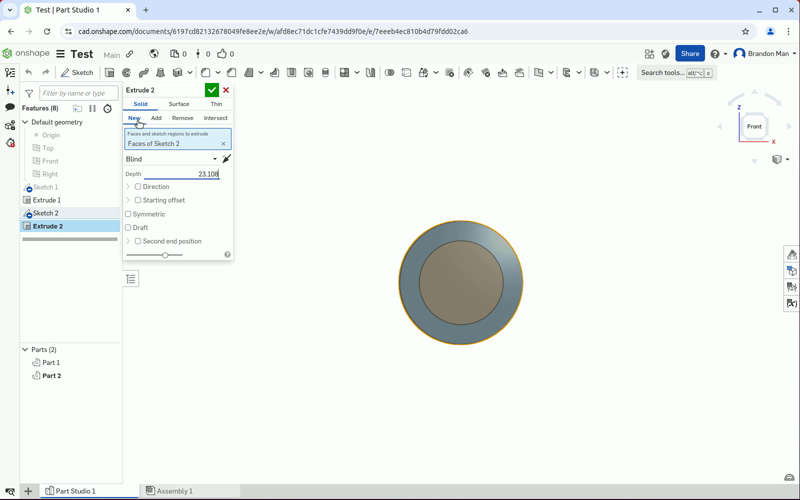
key(tab, 3)
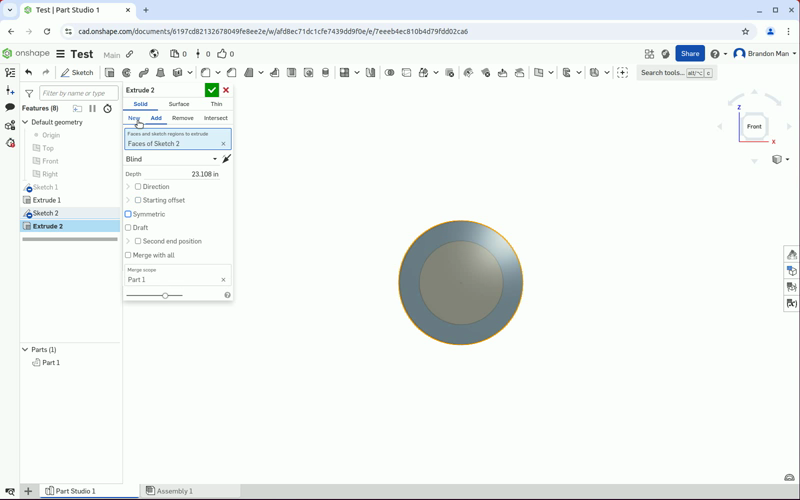
key(tab, 2)
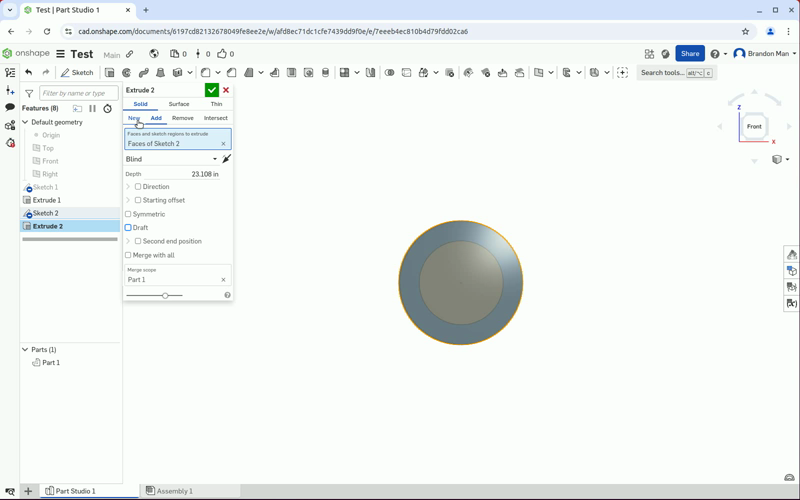
key(space)
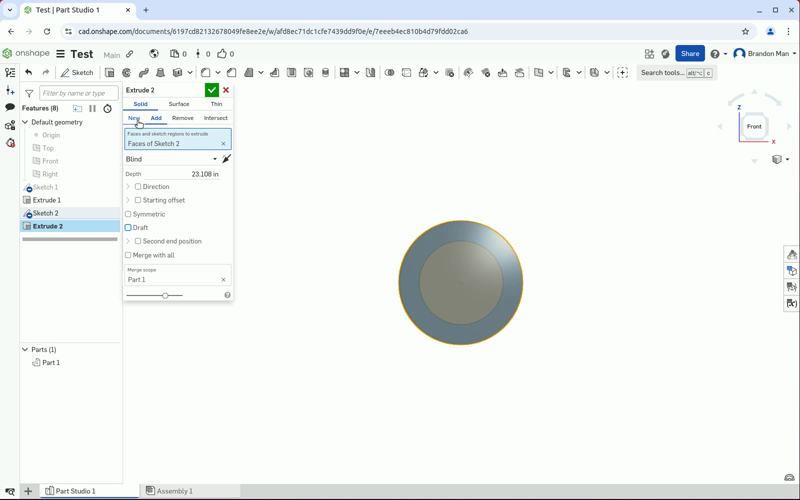
key(tab, 3)
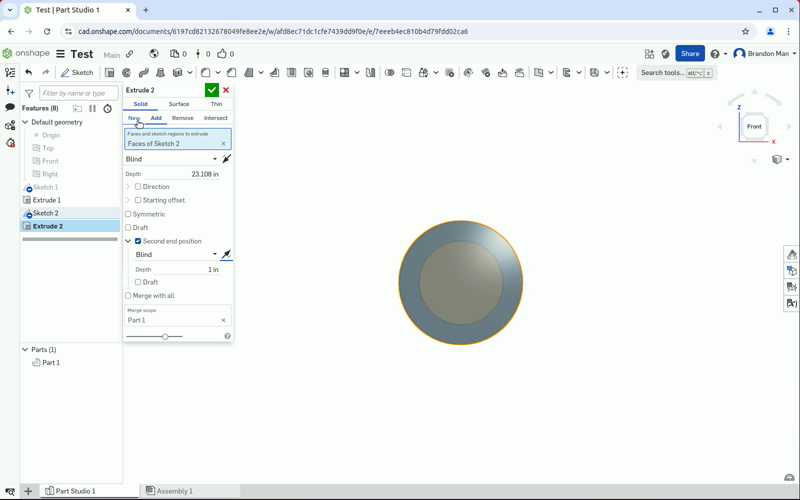
text(17.331)
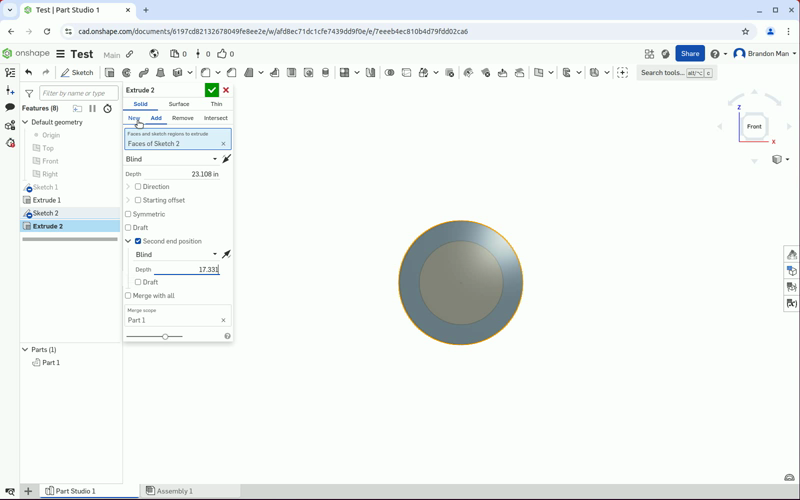
key(enter)
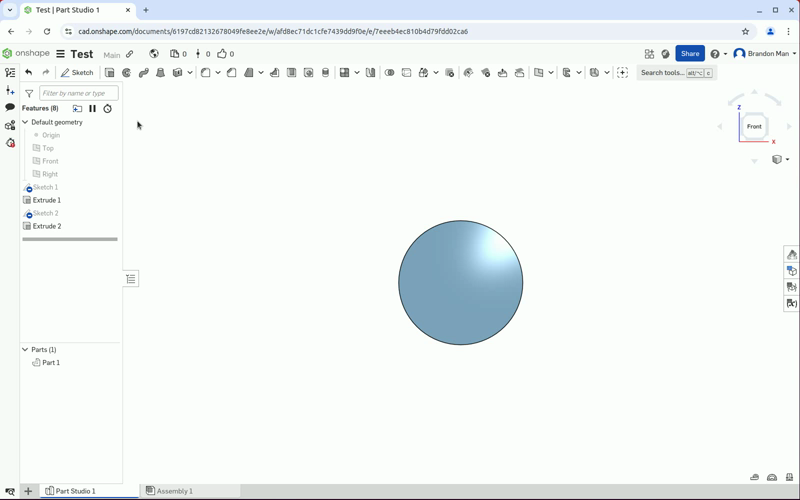
key(shift+h)
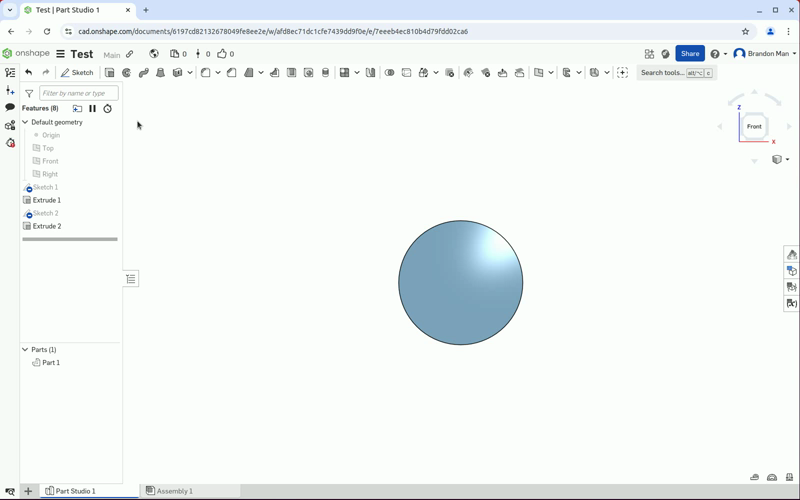
key(shift+h)
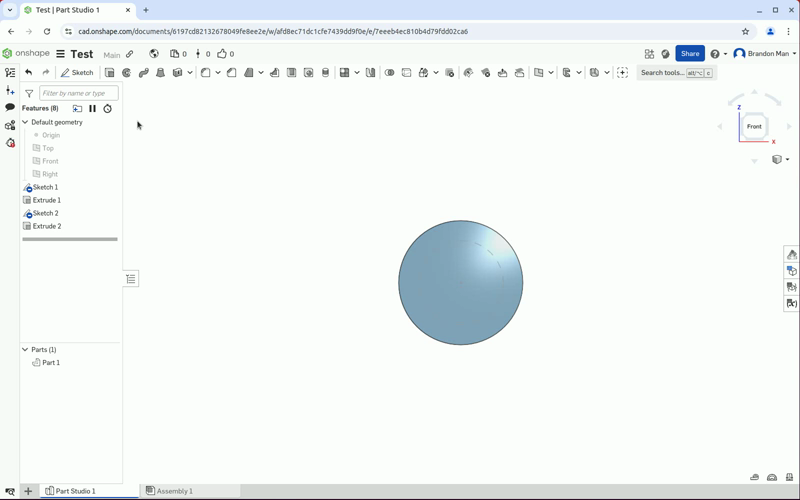
key(shift+7)
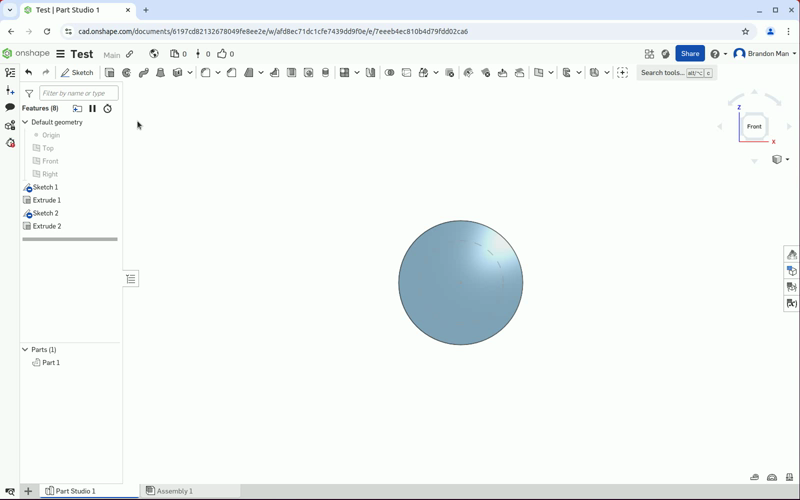
key(left, 2)
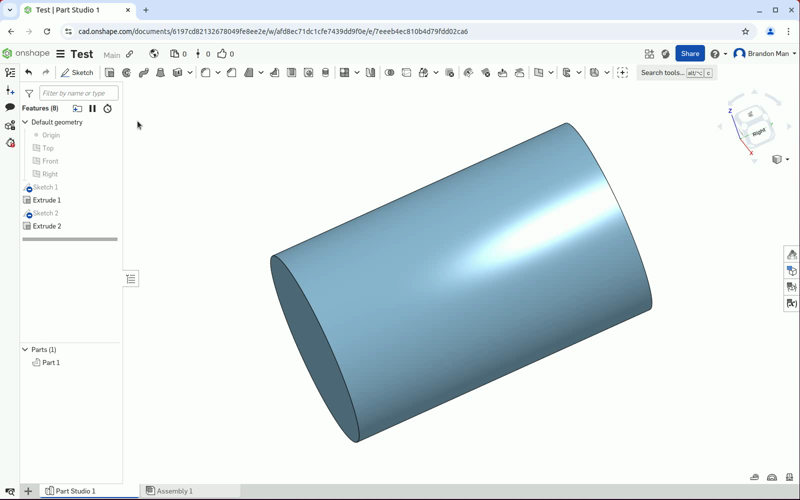
key(down, 2)
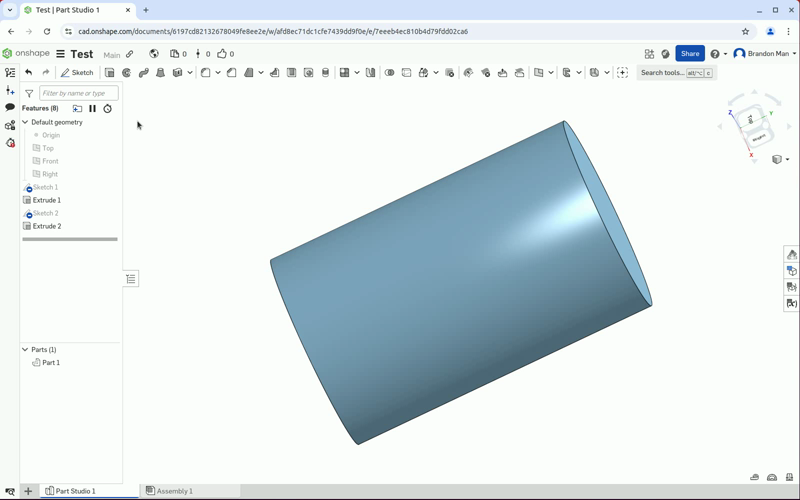
key(up, 2)
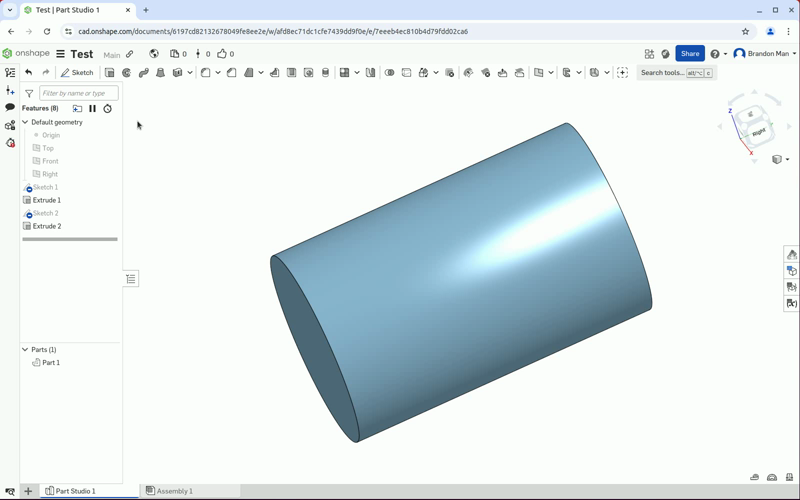
key(right, 2)
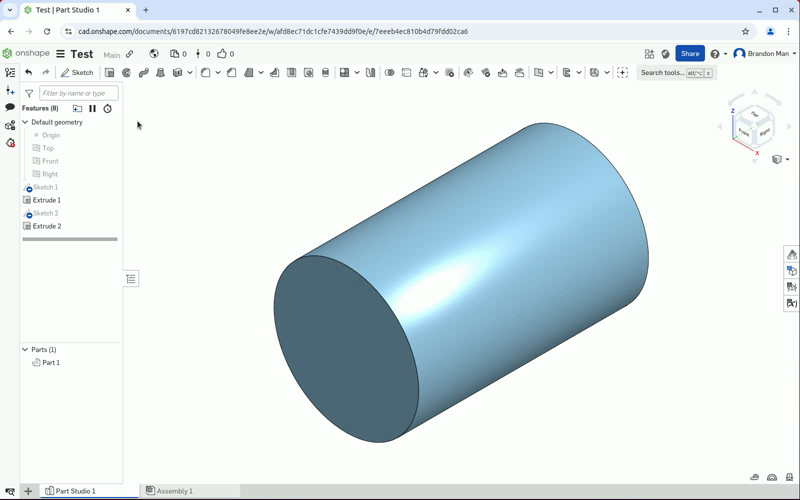
mouse_move(73, 189)
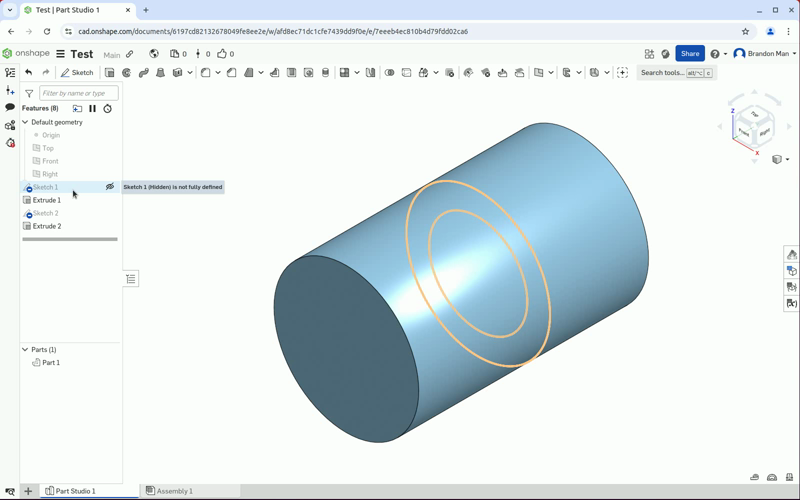
click(73, 189)